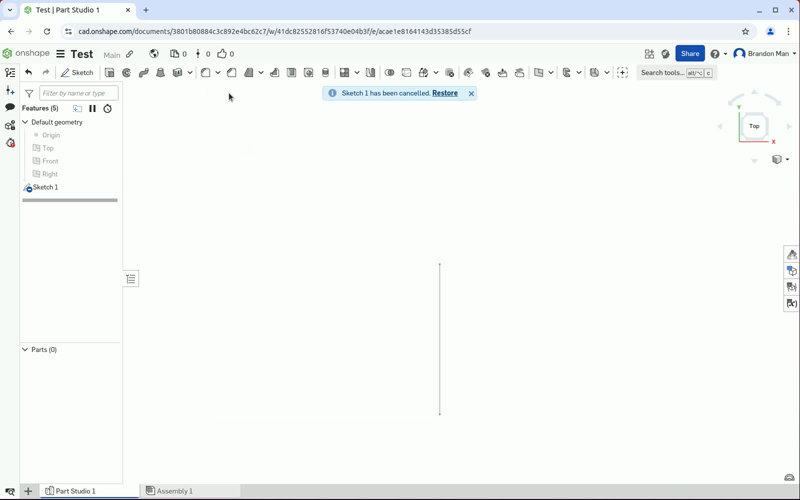
key(shift+h)
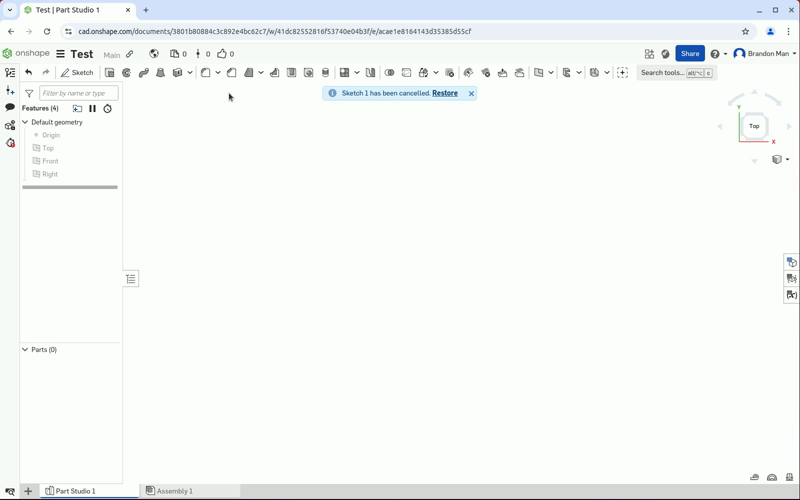
mouse_move(73, 352)
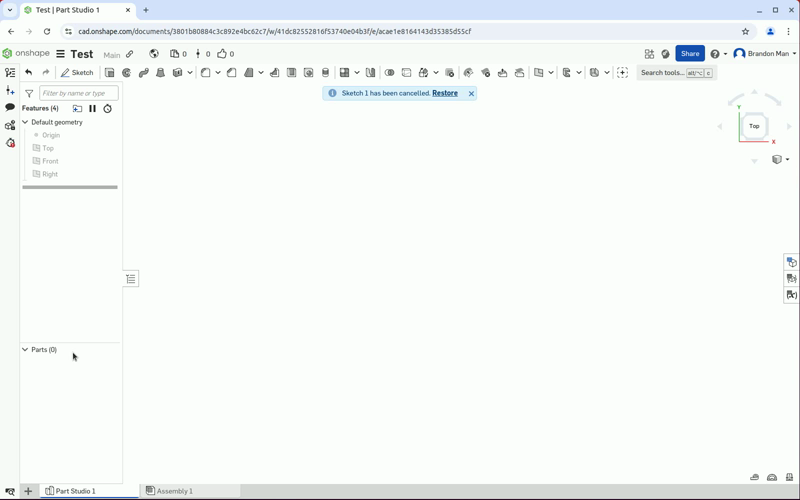
key(y)
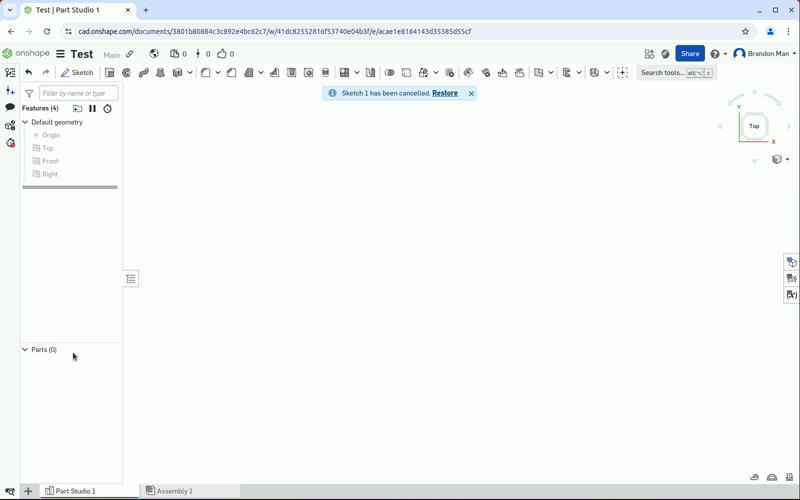
key(shift+p)
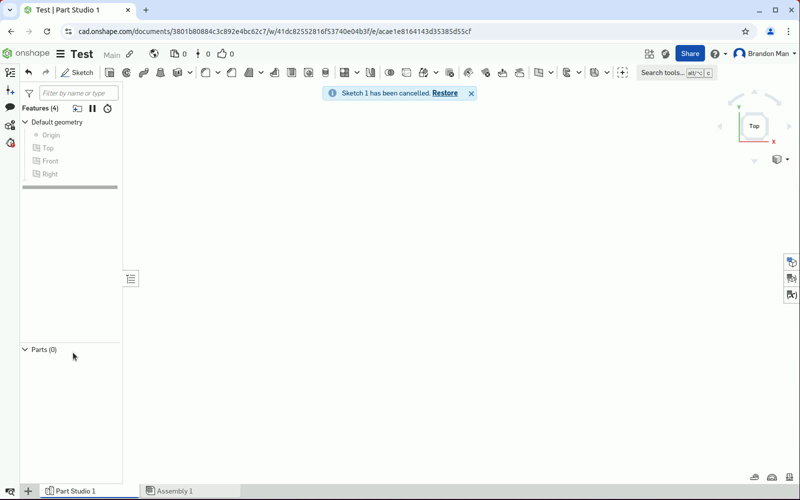
key(space)
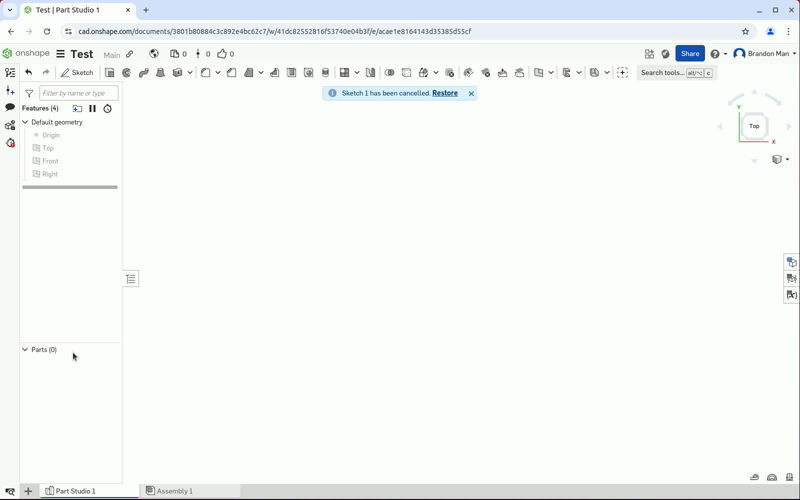
key_down(shift)
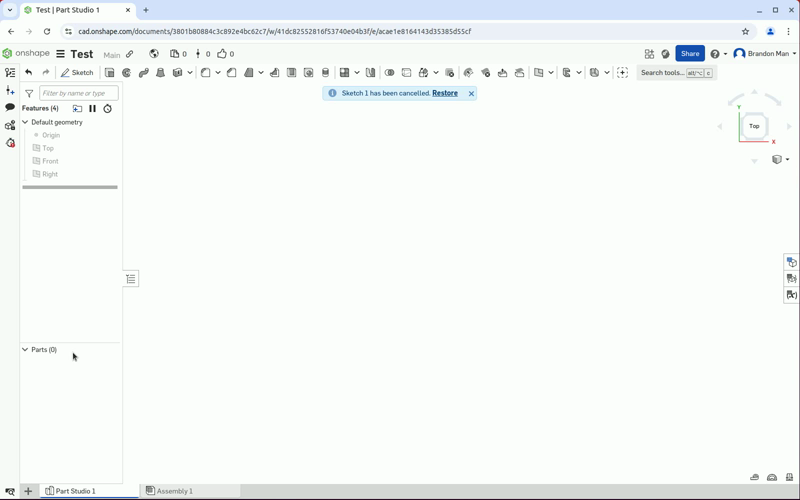
key(up)
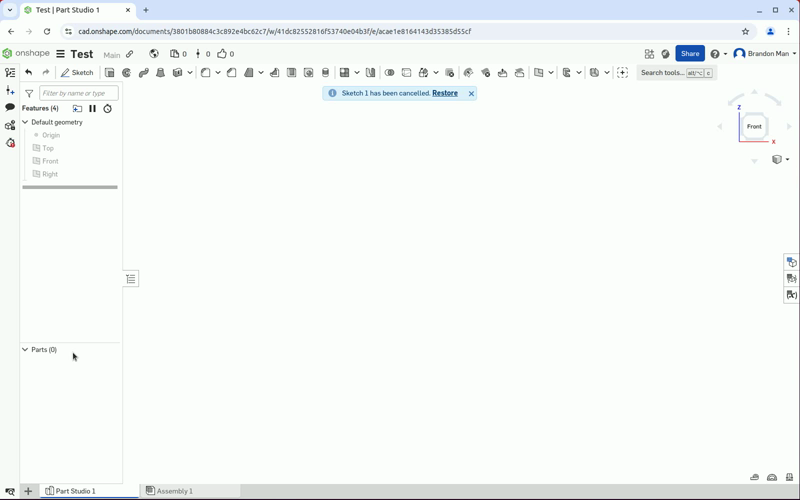
key_up(shift)
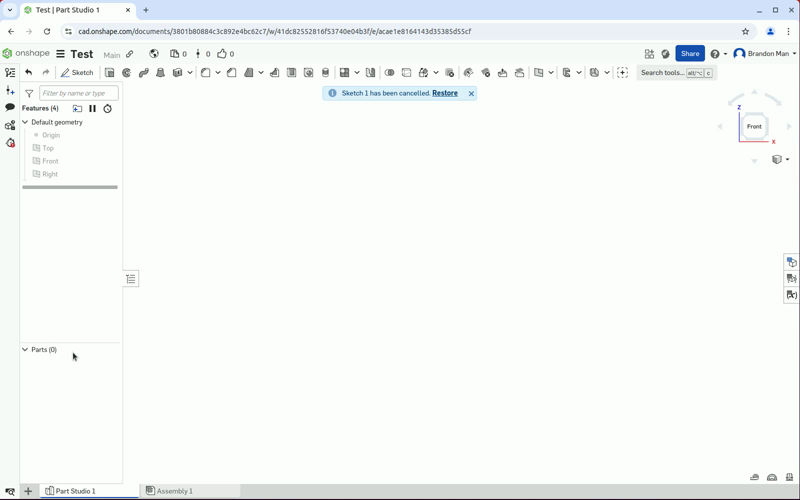
mouse_move(73, 352)
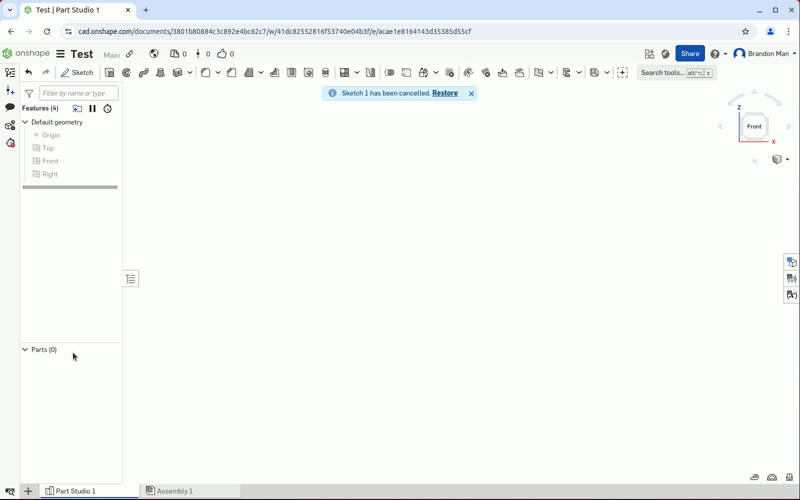
key(shift+y)
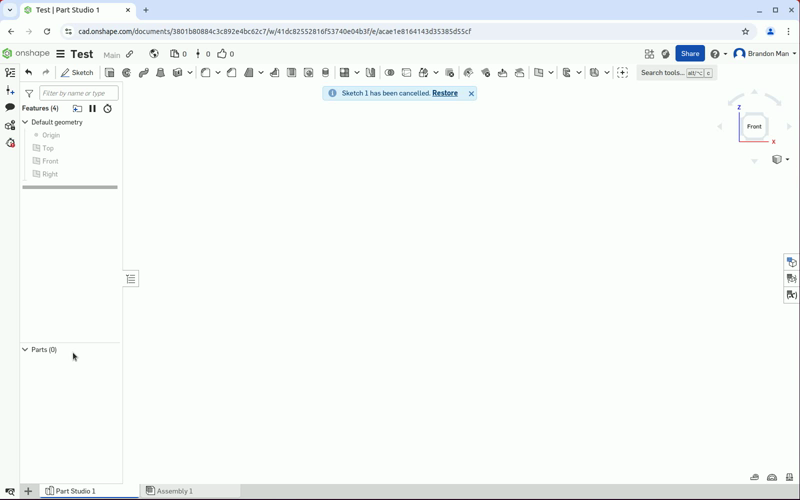
key(shift+s)
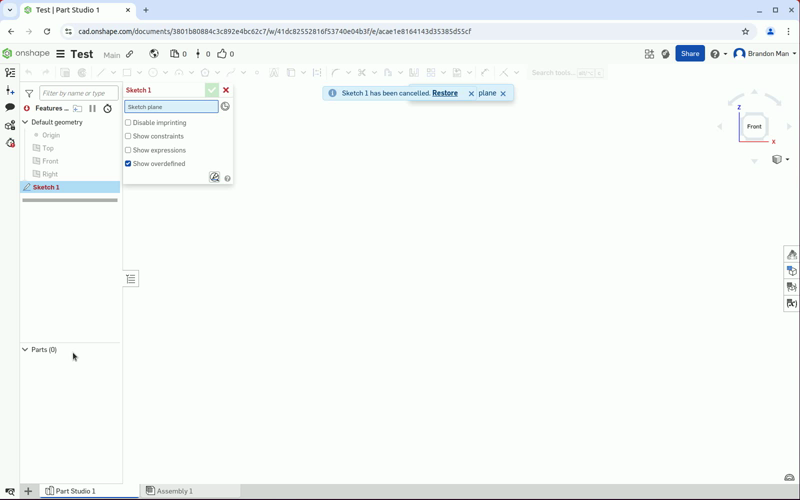
mouse_move(73, 163)
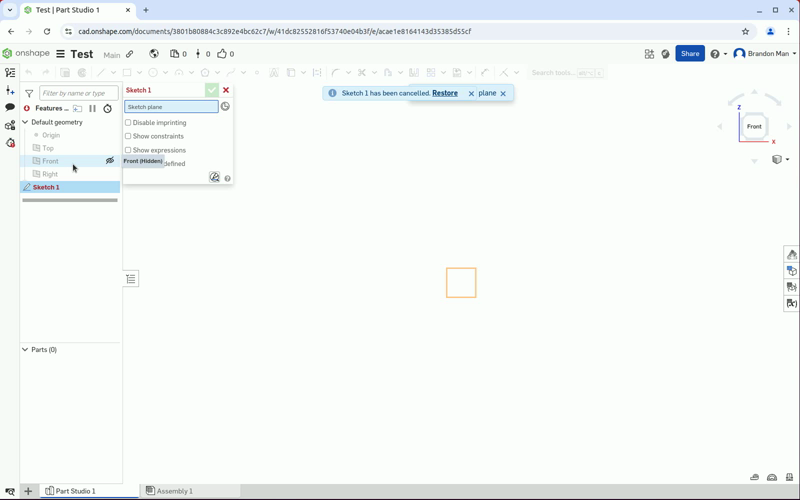
click(73, 163)
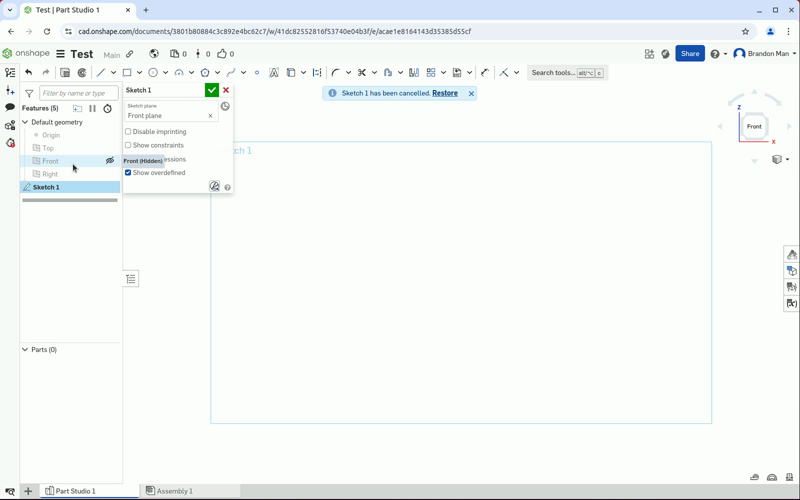
mouse_move(73, 352)
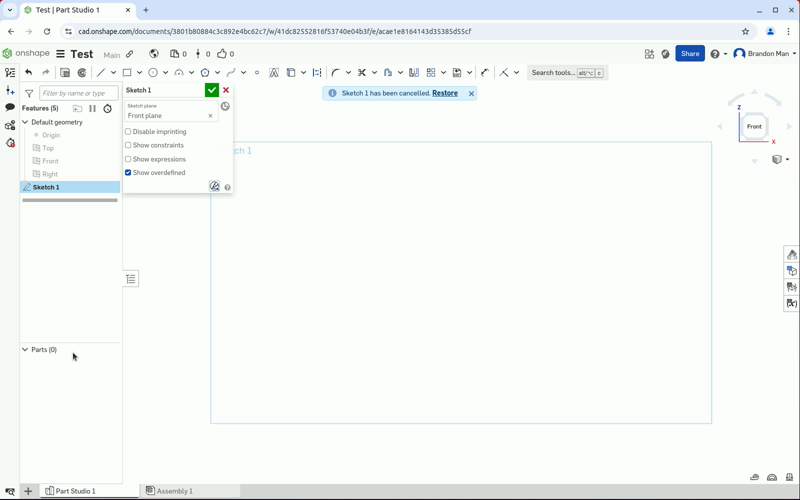
key(y)
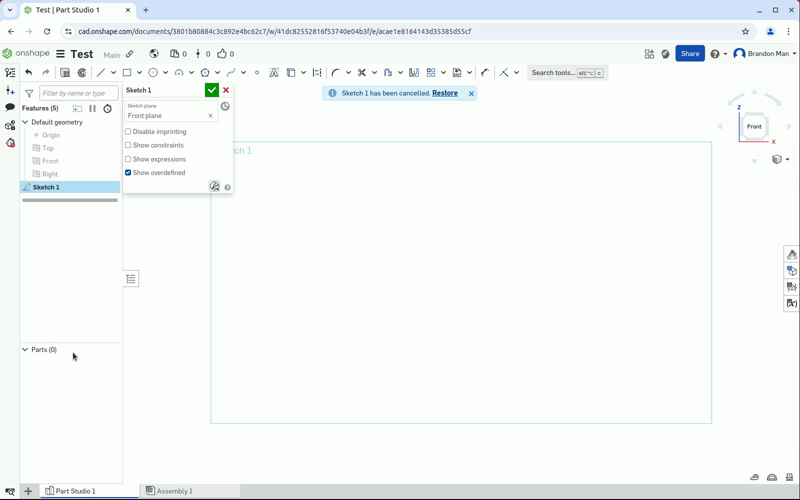
key(l)
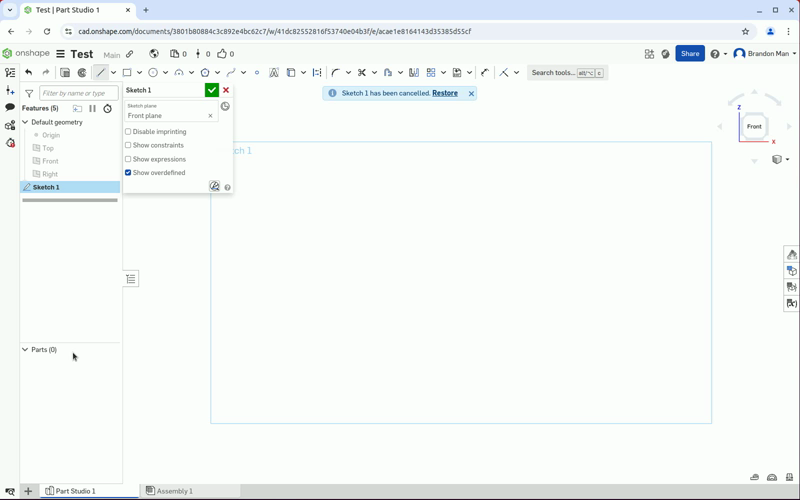
key_down(shift)
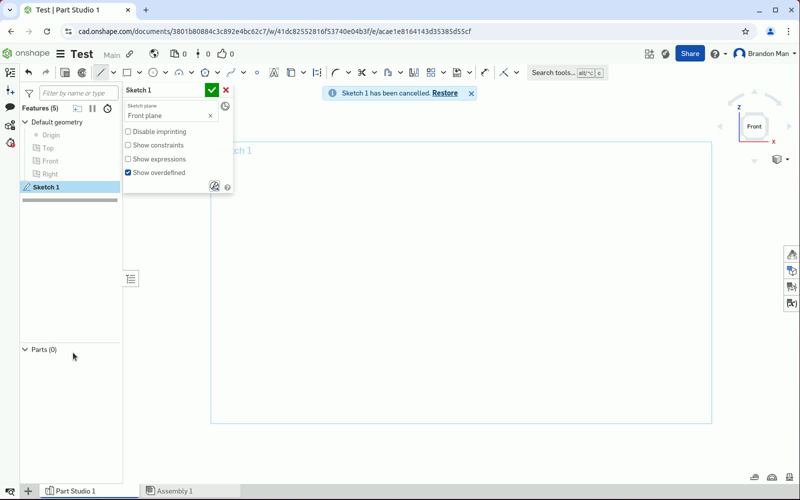
mouse_move(460, 282)
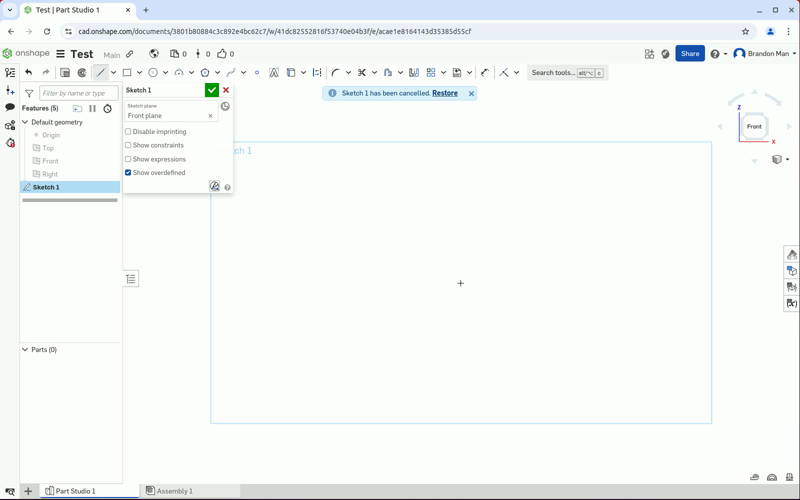
click(460, 282)
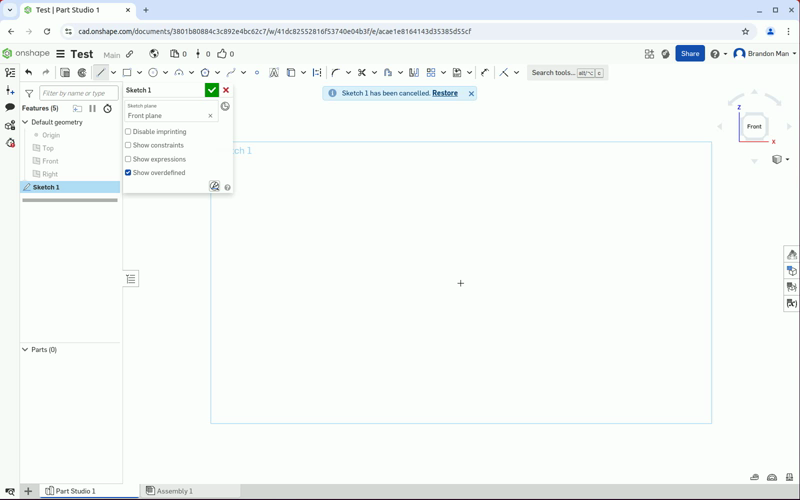
key_up(shift)
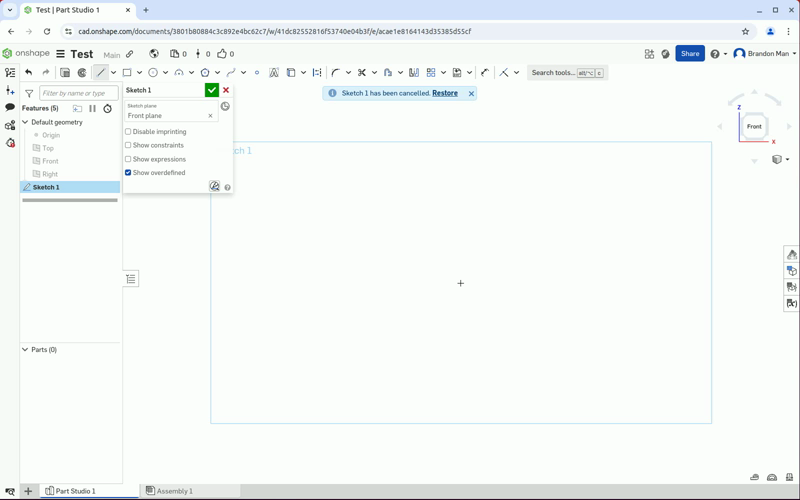
key_down(shift)
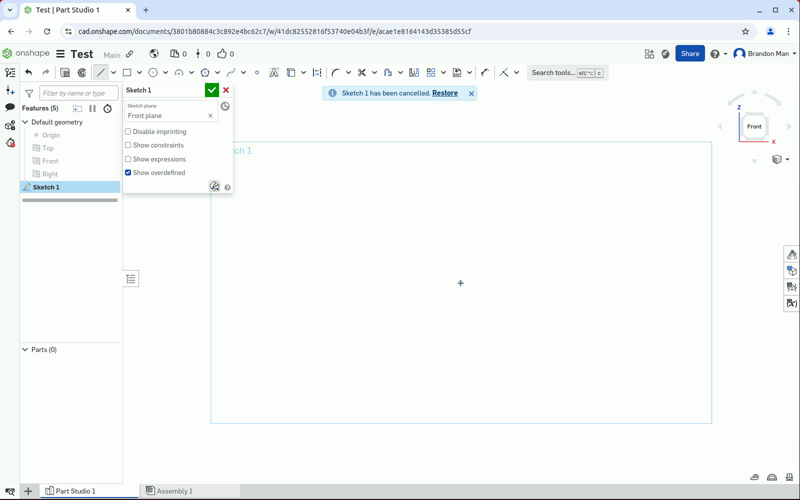
mouse_move(490, 282)
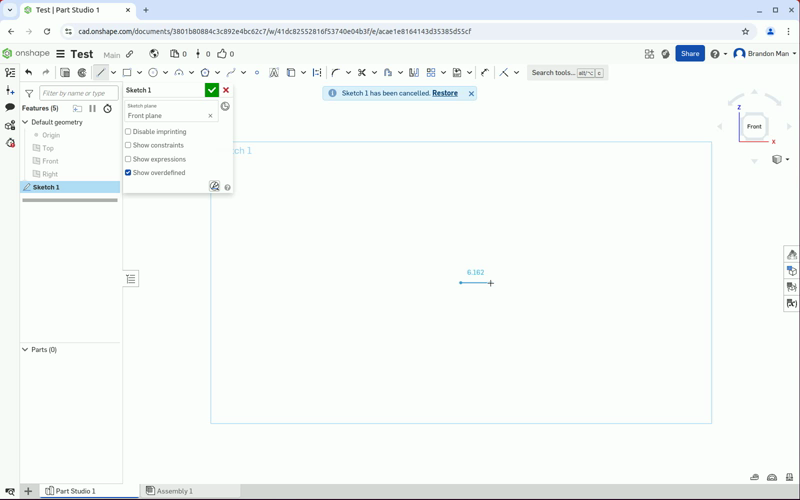
mouse_move(510, 282)
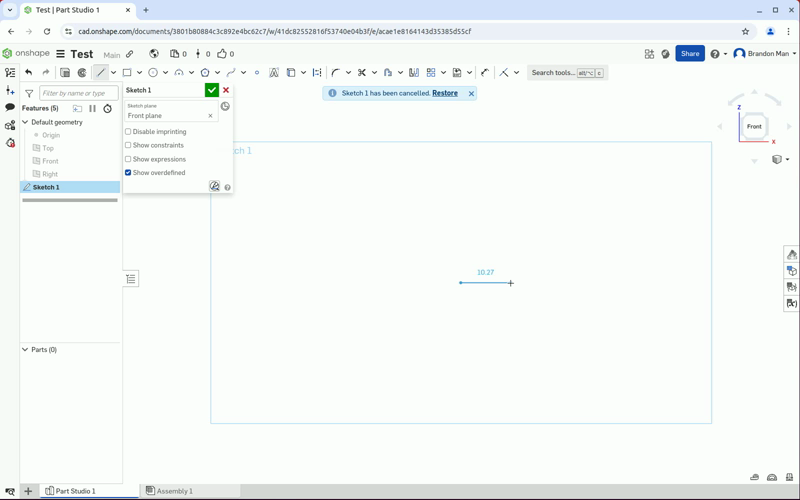
click(510, 282)
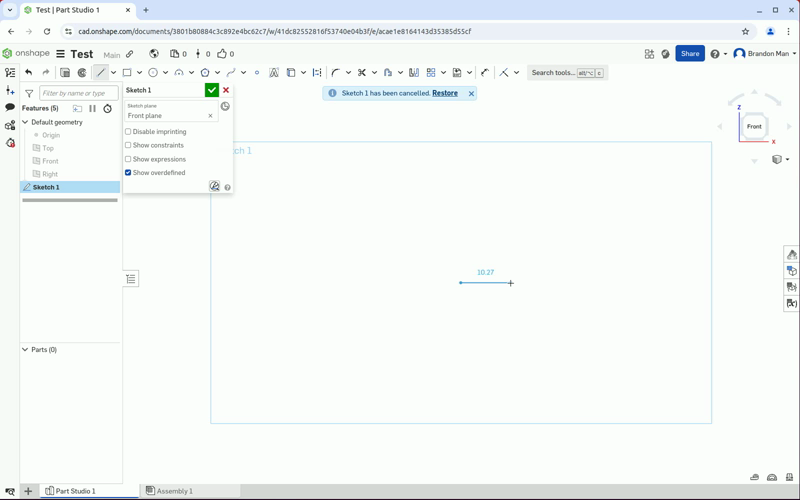
key_up(shift)
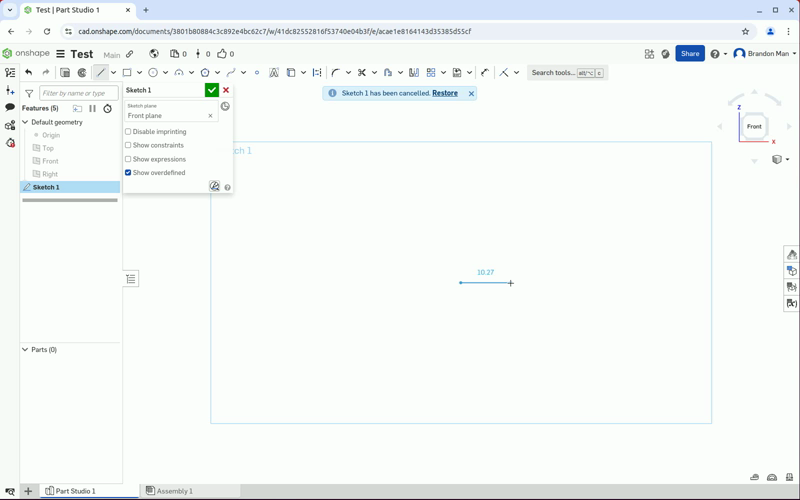
key_down(shift)
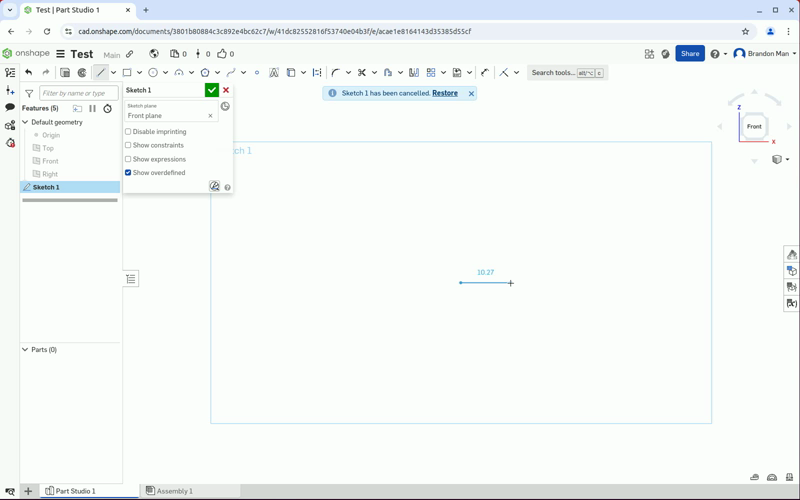
mouse_move(540, 282)
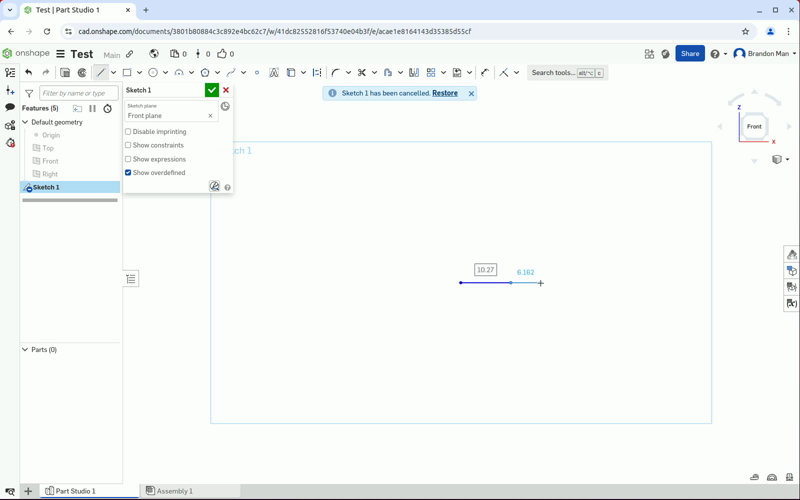
mouse_move(510, 258)
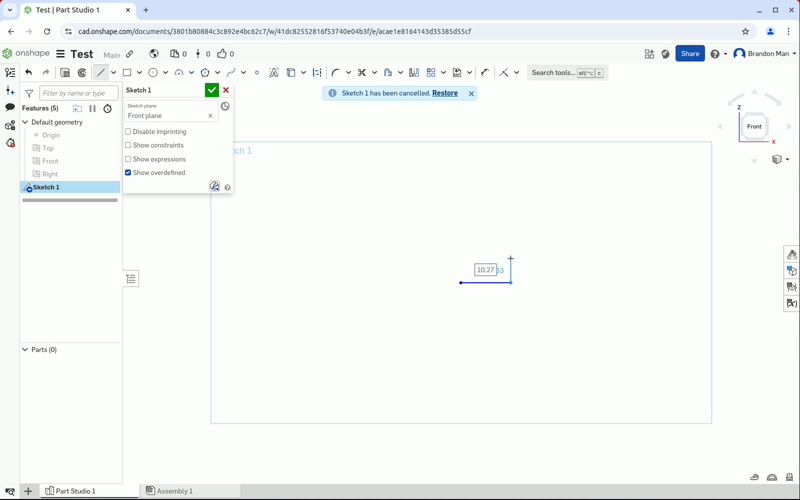
click(510, 258)
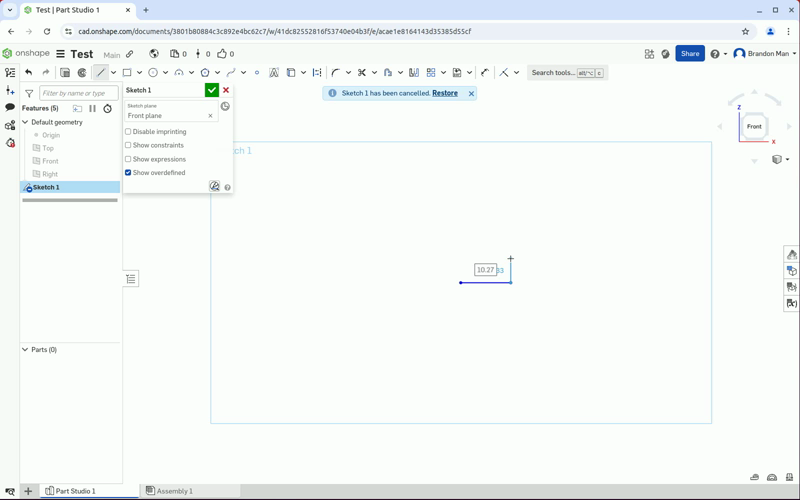
key_up(shift)
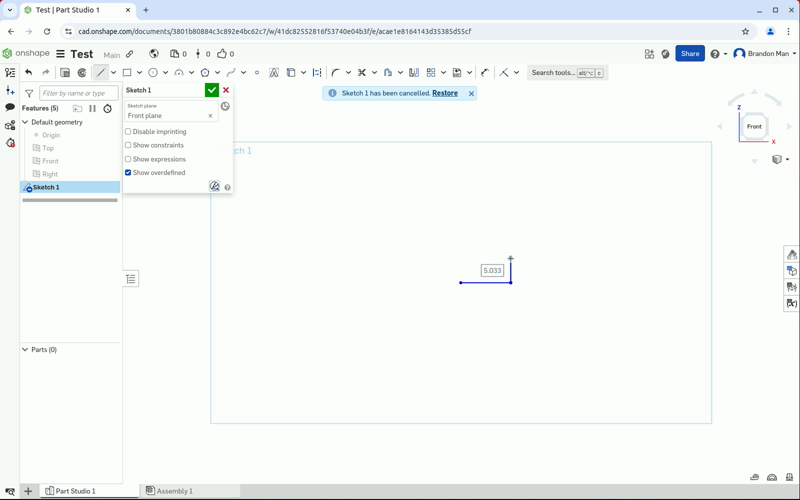
key_down(shift)
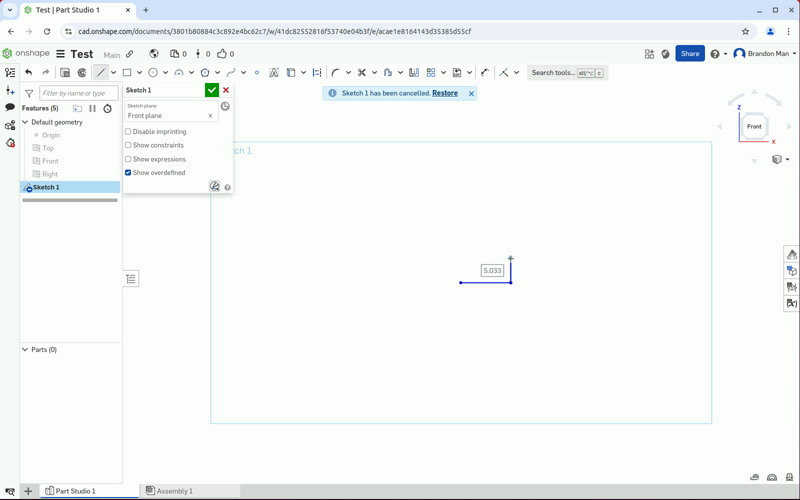
mouse_move(540, 258)
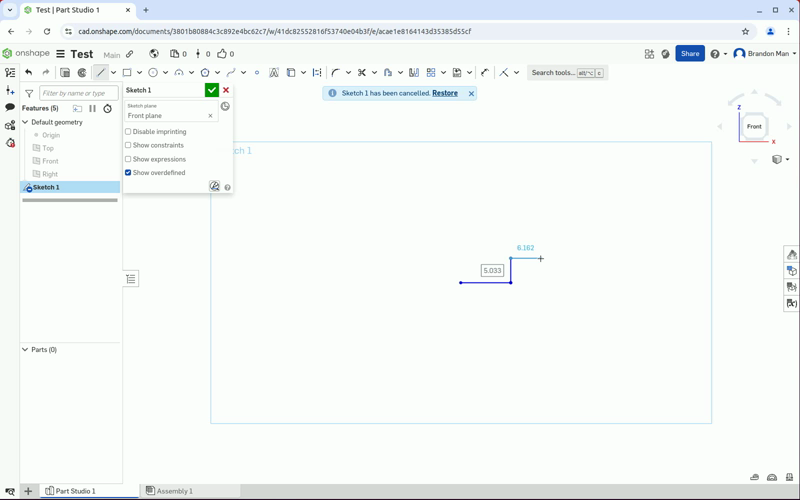
mouse_move(510, 233)
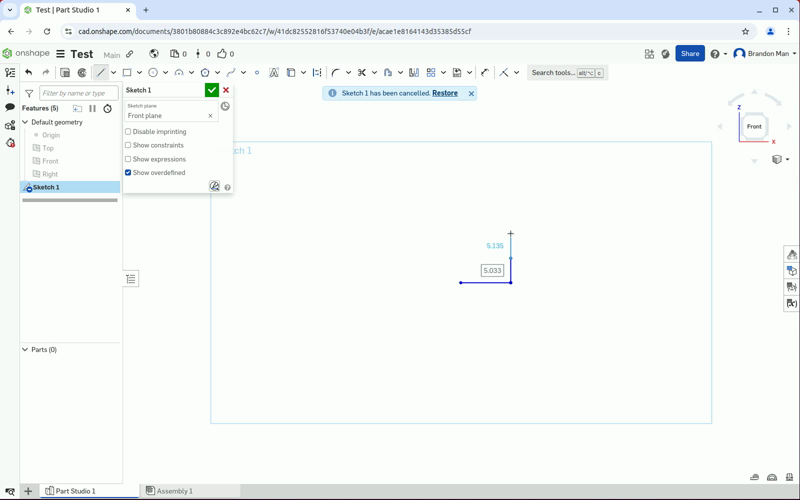
click(510, 233)
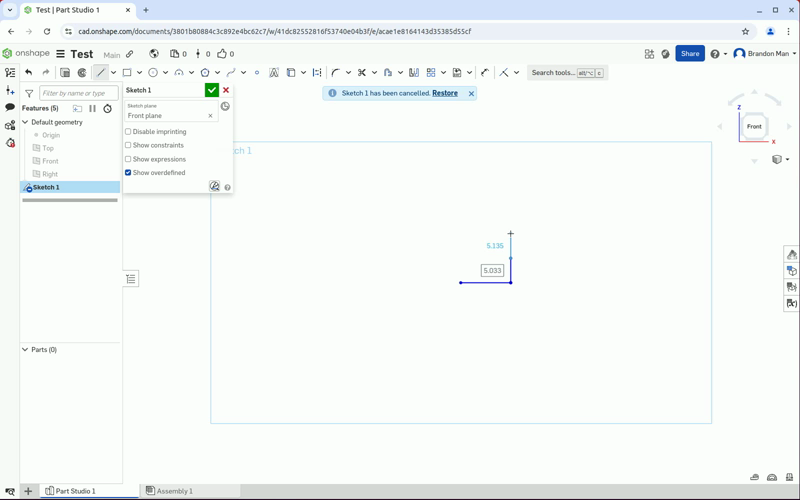
key_up(shift)
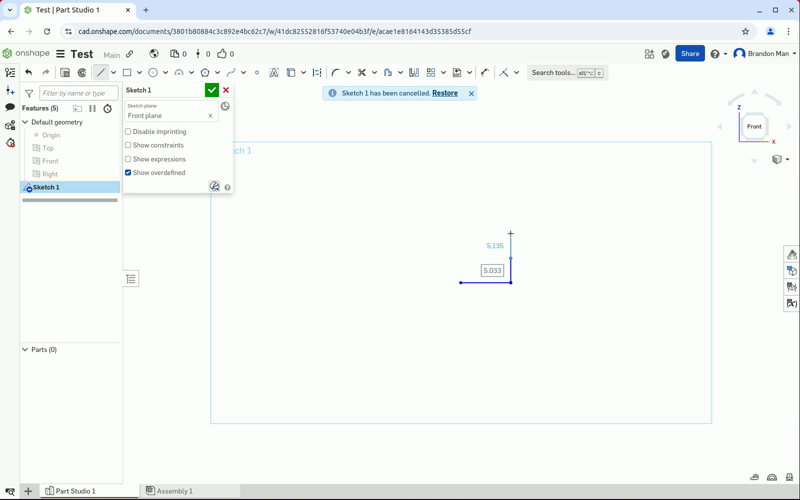
key(esc)
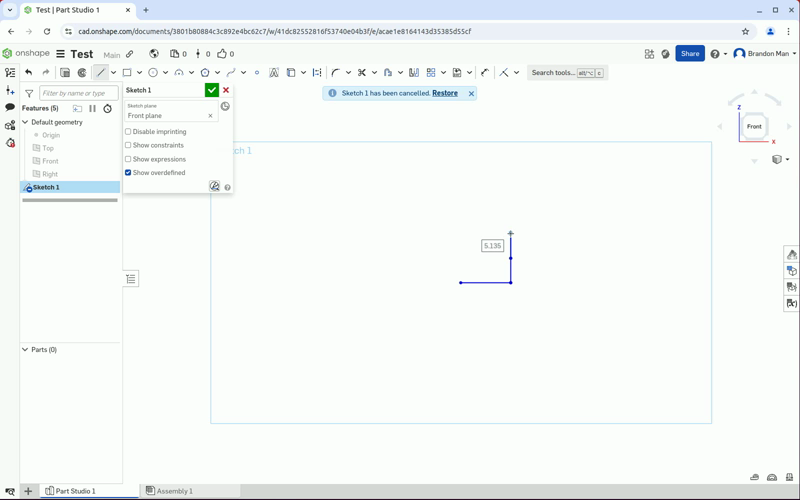
key(a)
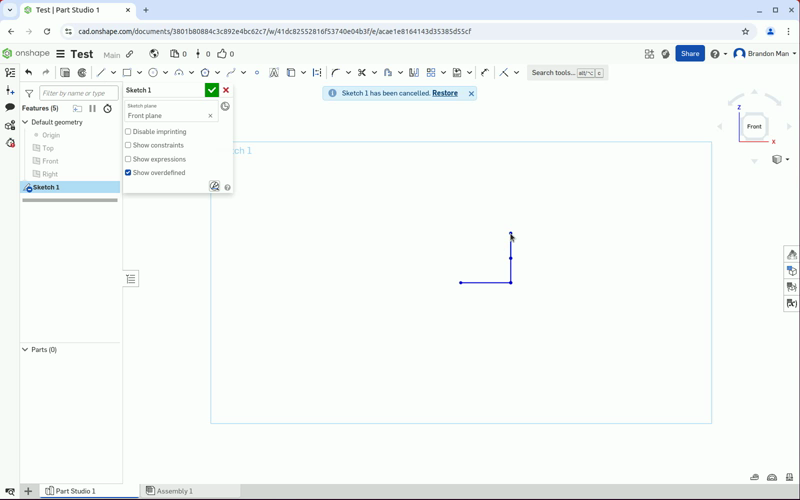
mouse_move(510, 233)
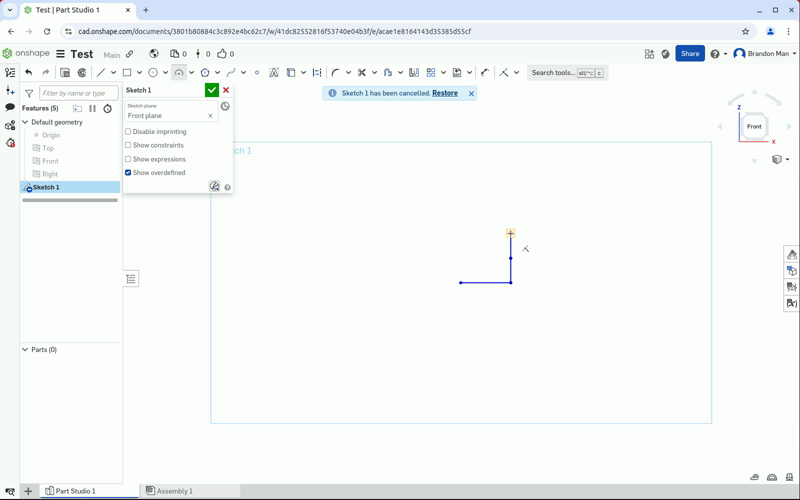
click(510, 233)
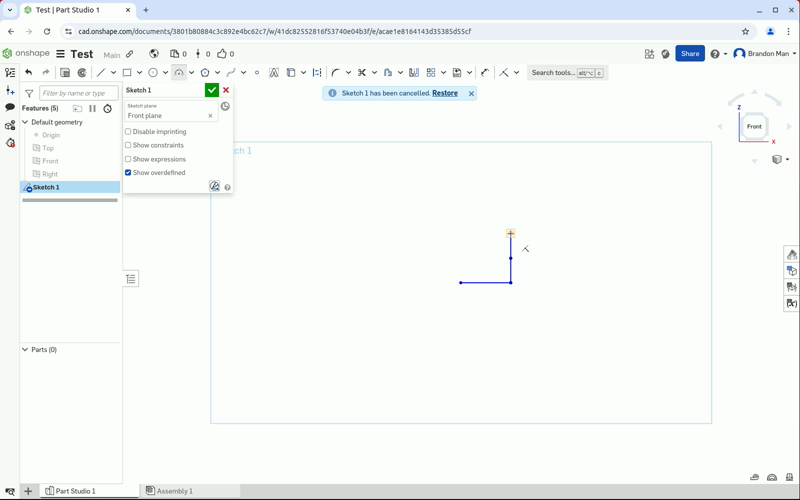
key_down(shift)
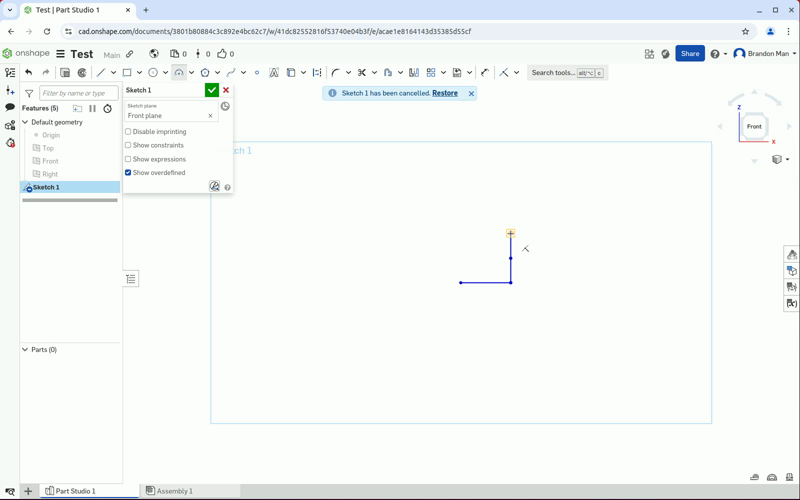
mouse_move(460, 233)
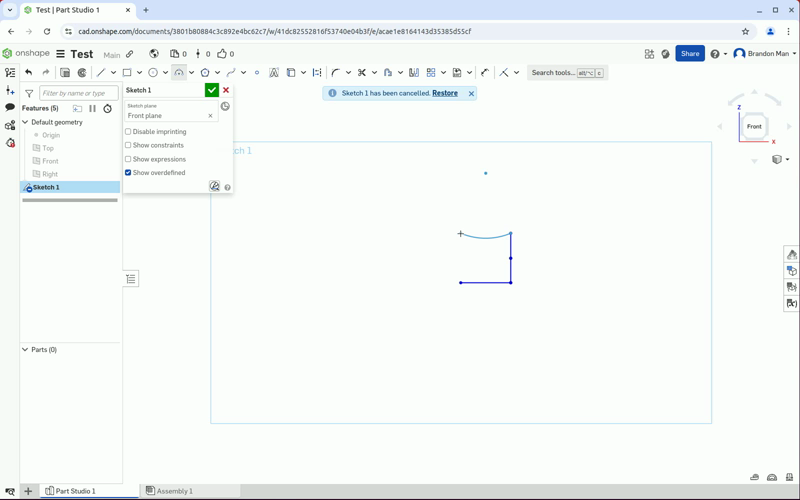
click(460, 233)
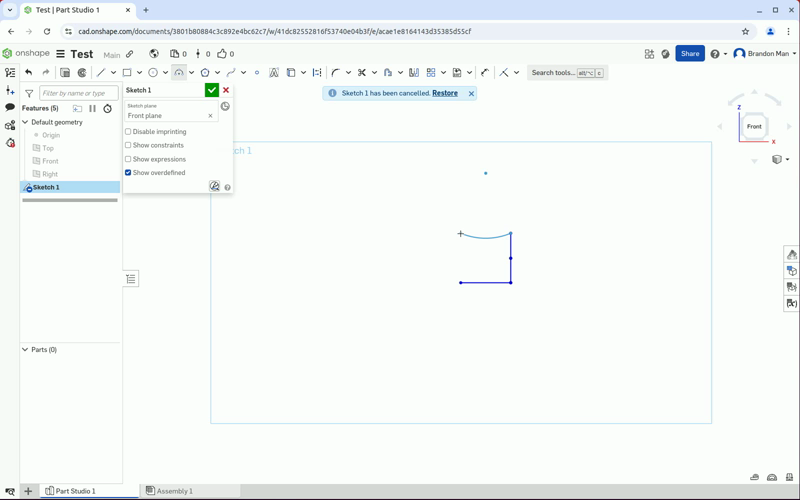
mouse_move(485, 217)
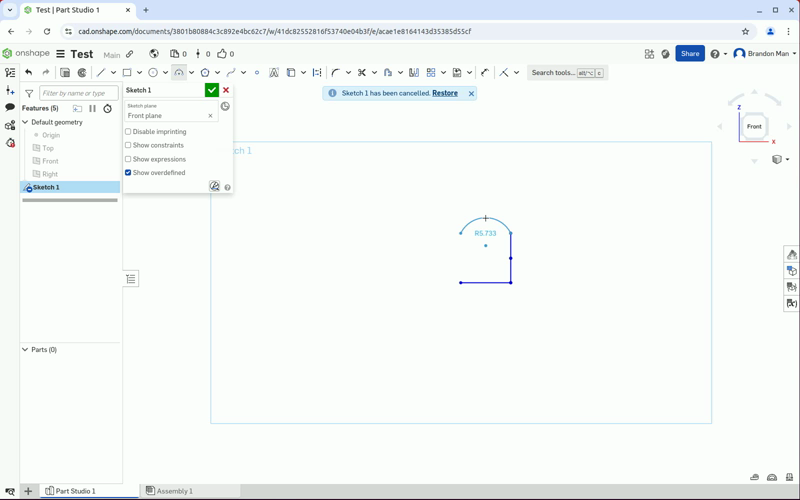
click(485, 217)
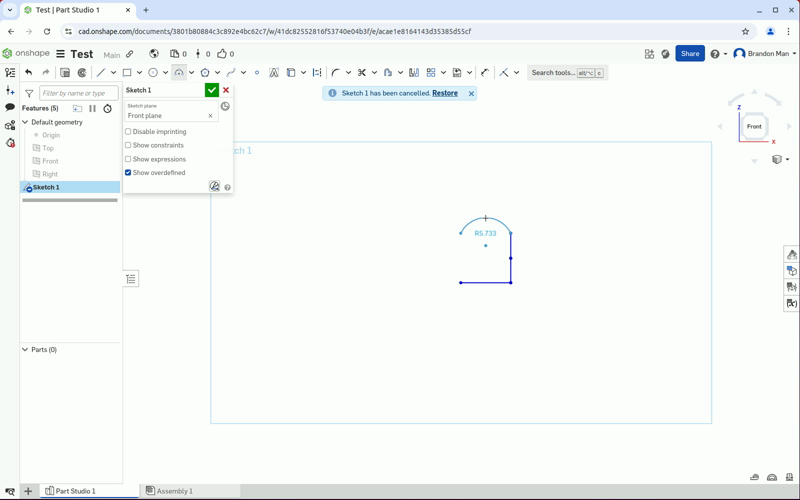
key_up(shift)
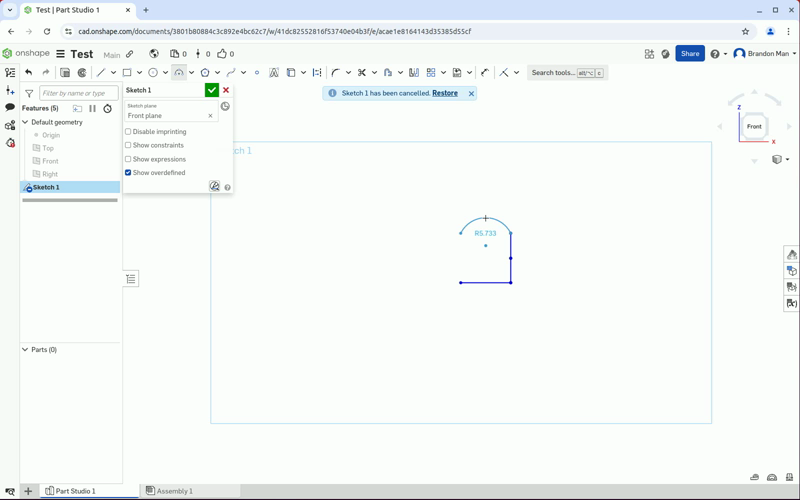
key(esc)
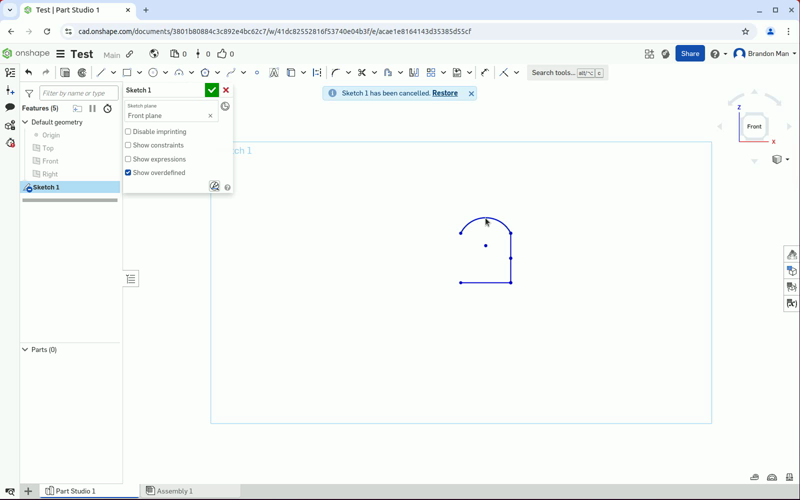
key(l)
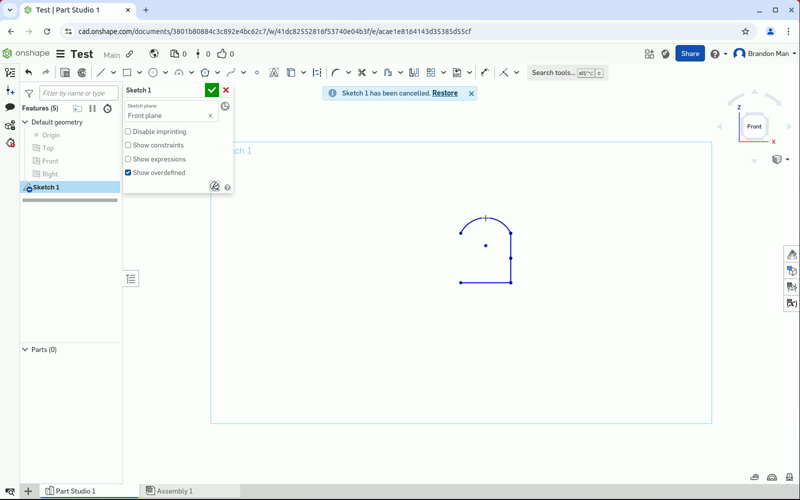
mouse_move(460, 233)
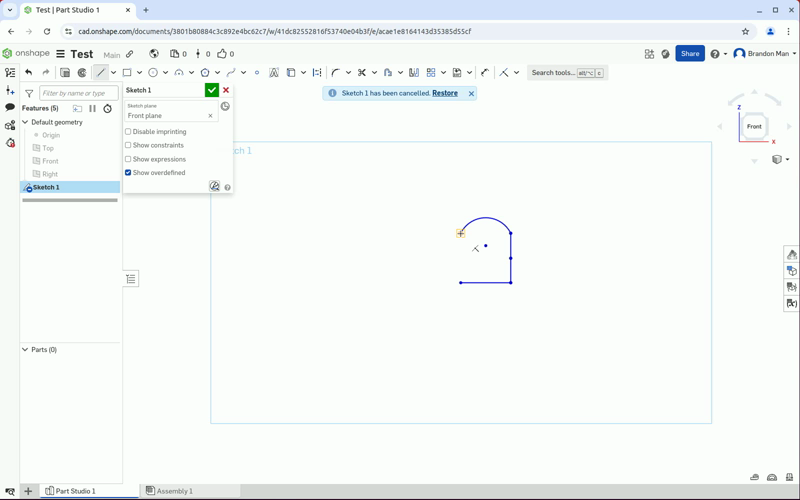
click(460, 233)
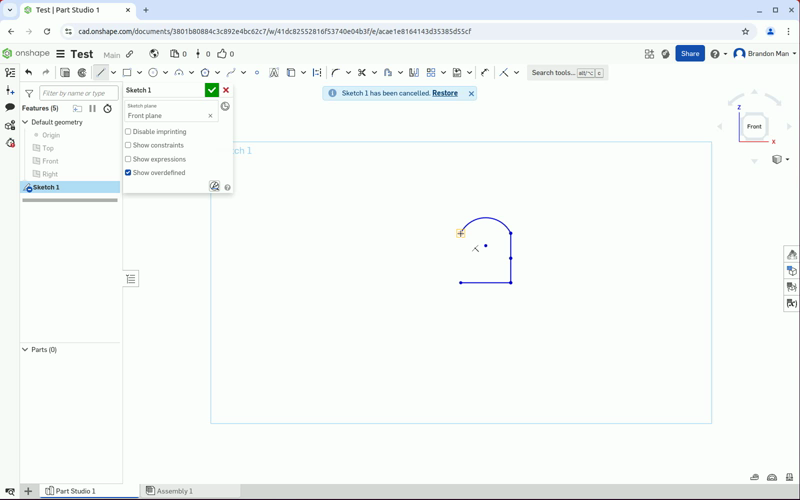
mouse_move(490, 233)
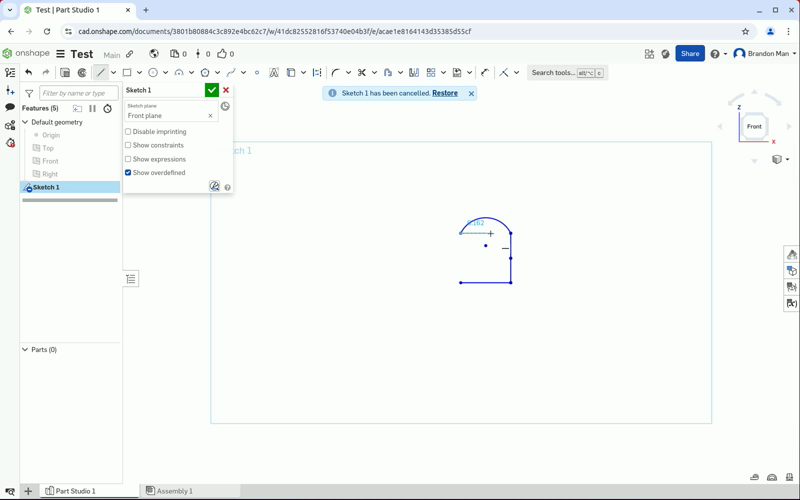
key_down(shift)
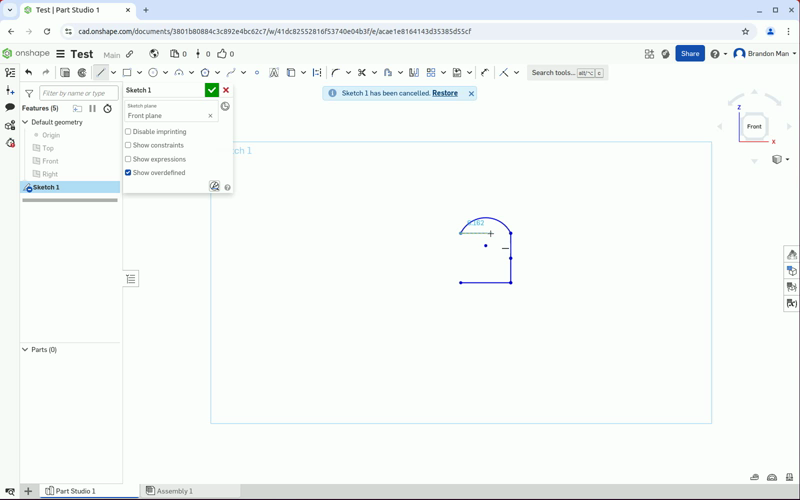
mouse_move(460, 282)
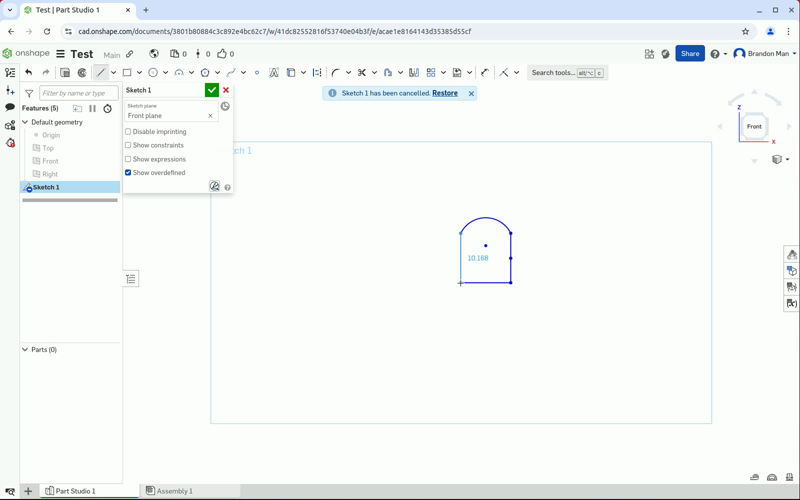
key_up(shift)
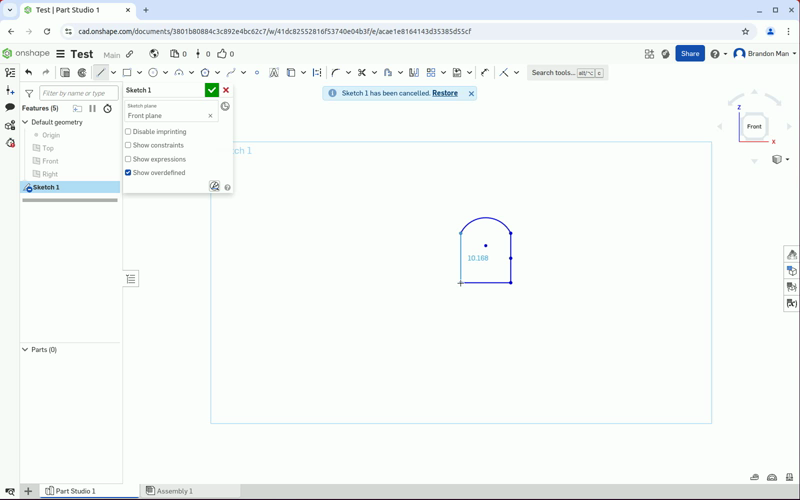
click(460, 282)
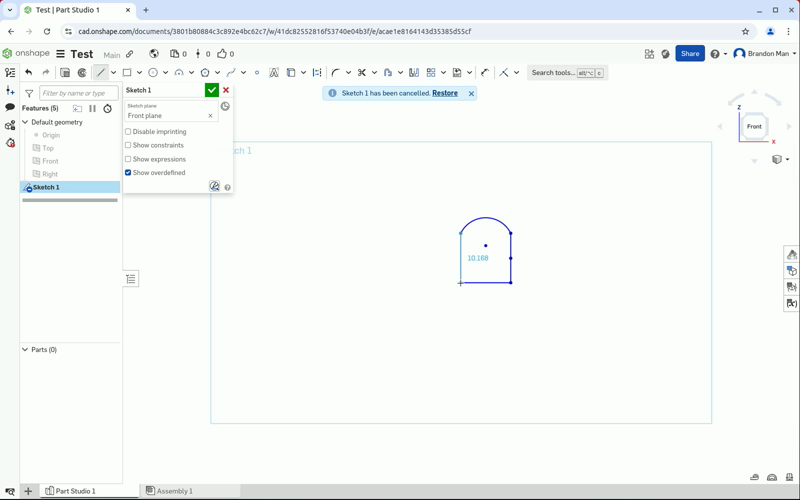
key(esc)
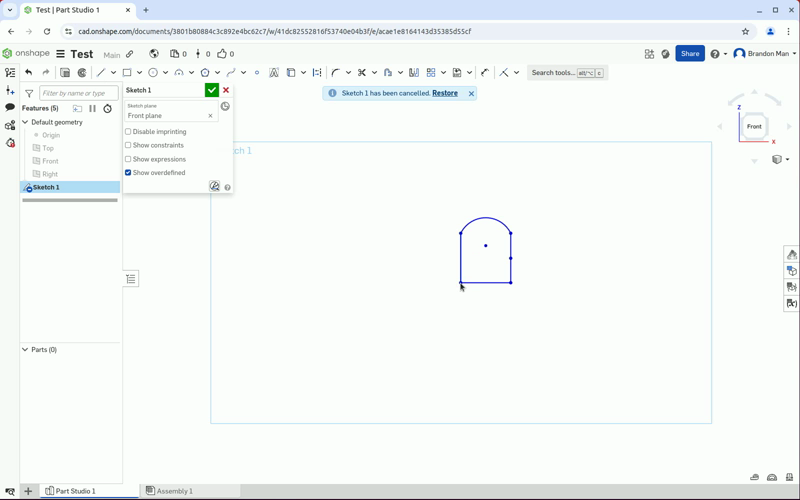
key(c)
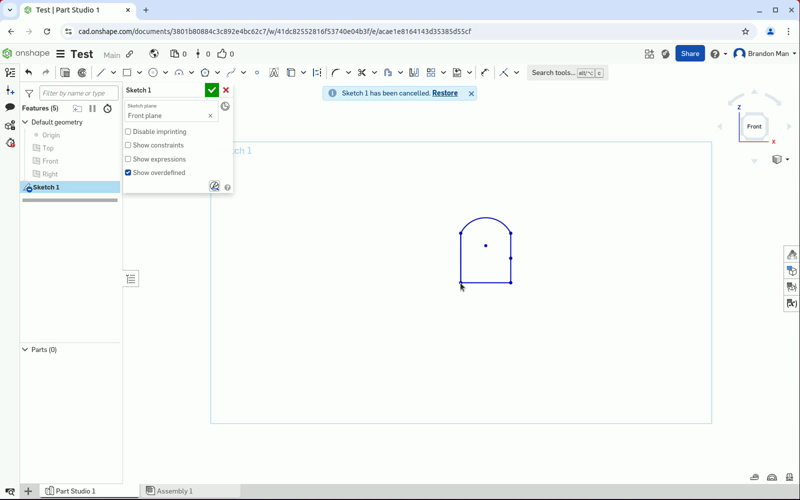
key_down(shift)
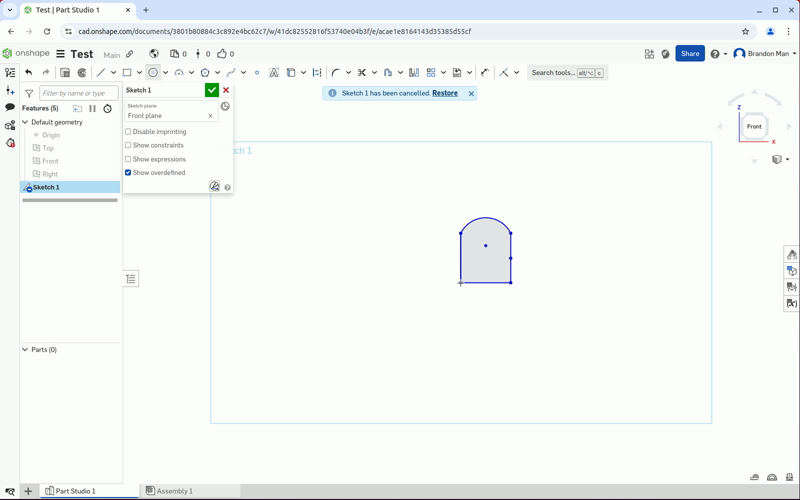
mouse_move(486, 246)
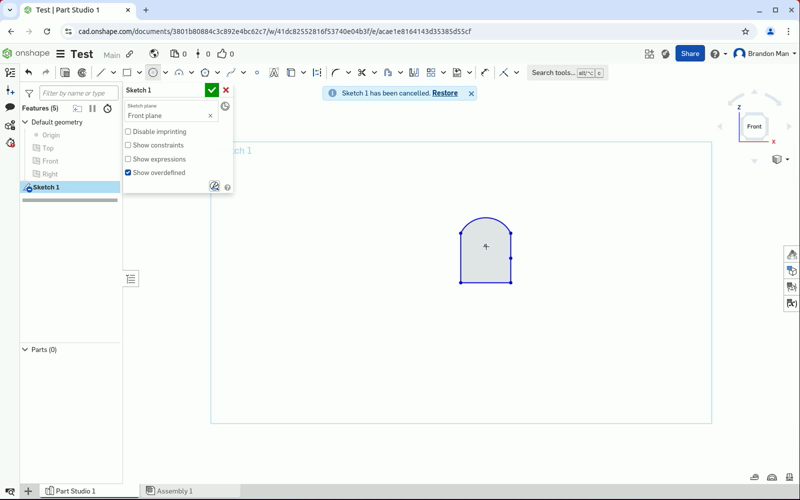
click(486, 246)
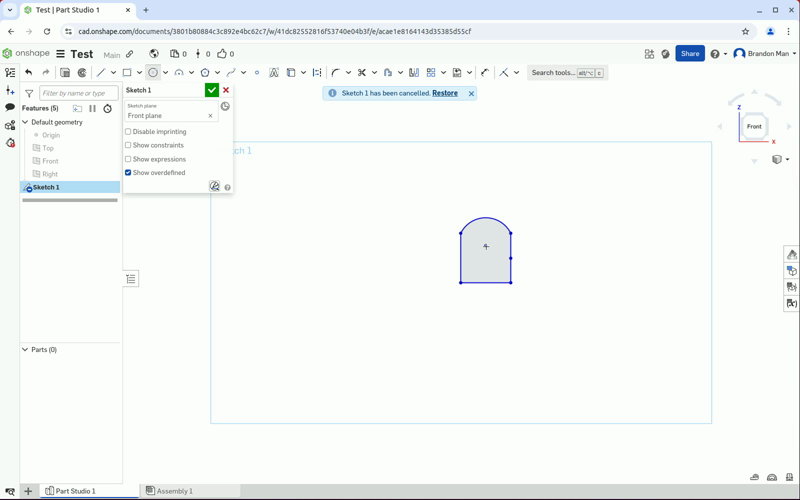
key_up(shift)
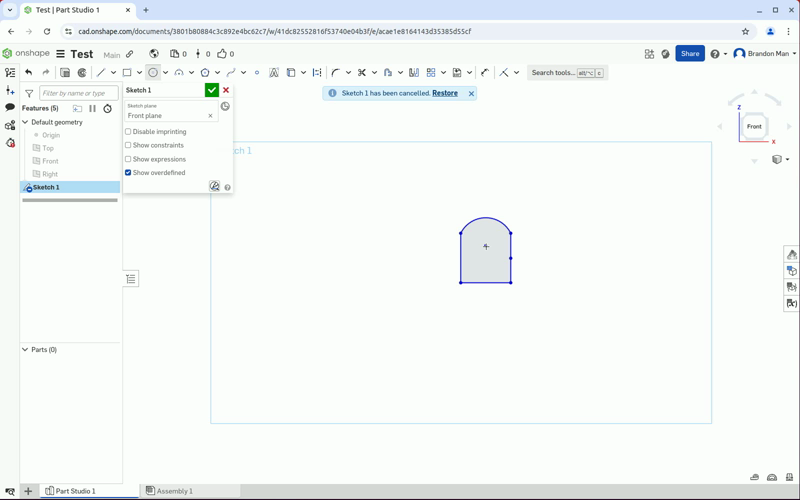
mouse_move(498, 246)
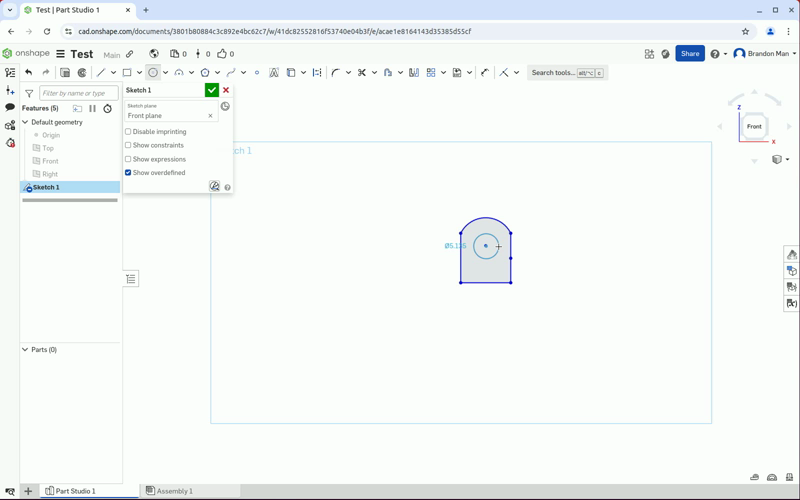
click(498, 246)
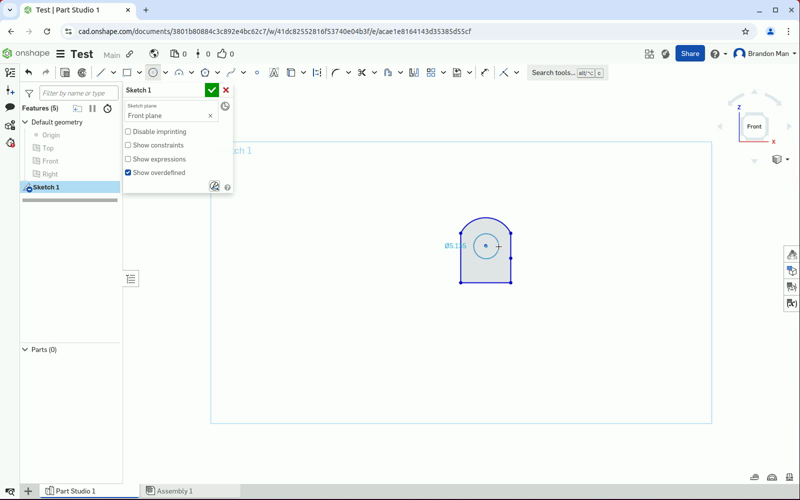
key(esc)
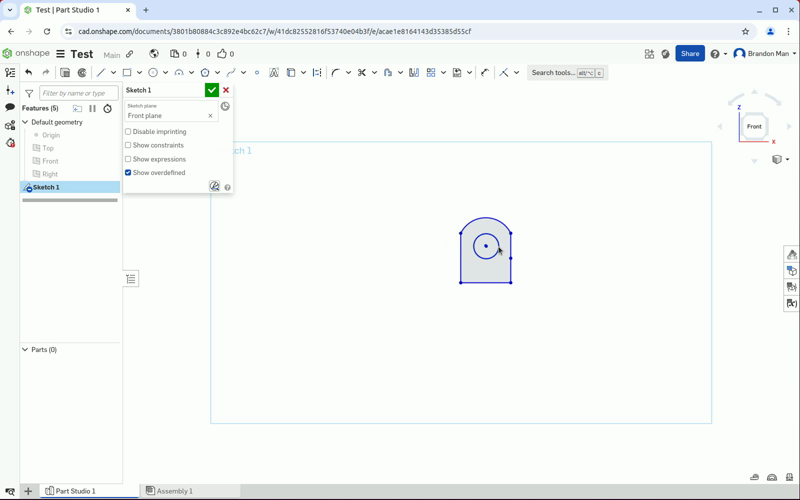
mouse_move(506, 245)
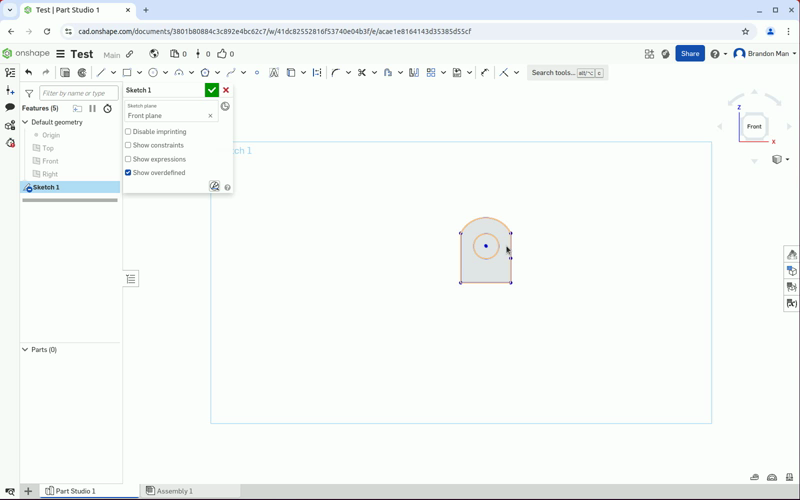
click(506, 245)
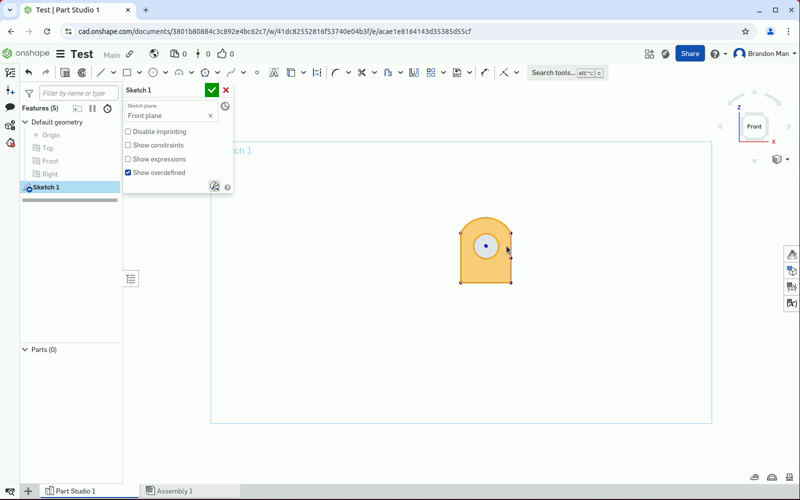
mouse_move(73, 352)
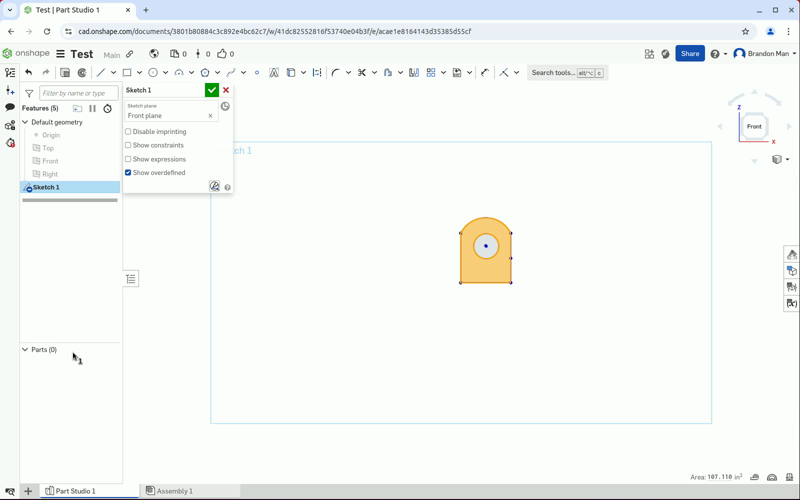
key(shift+y)
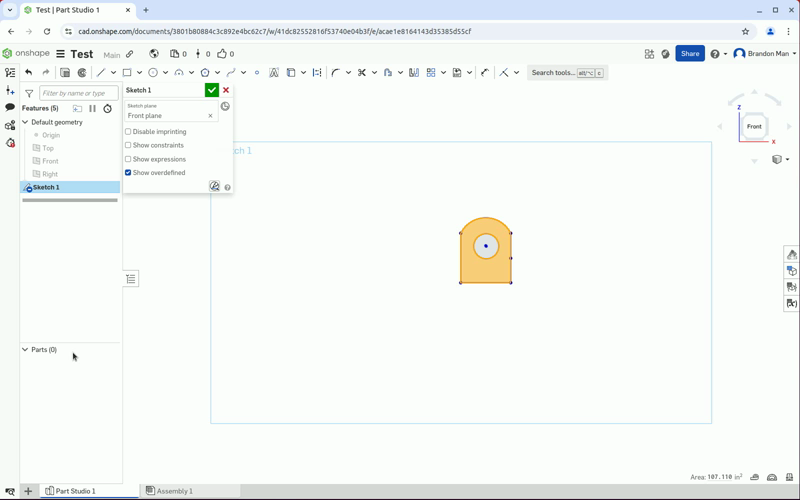
key(shift+e)
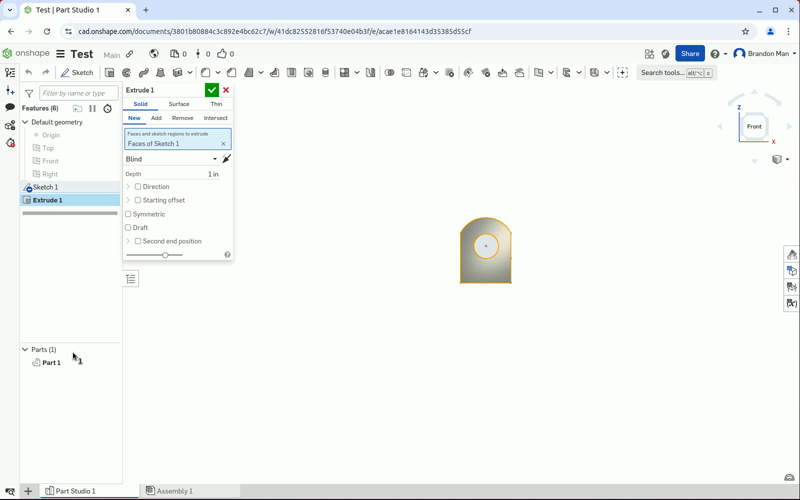
mouse_move(143, 106)
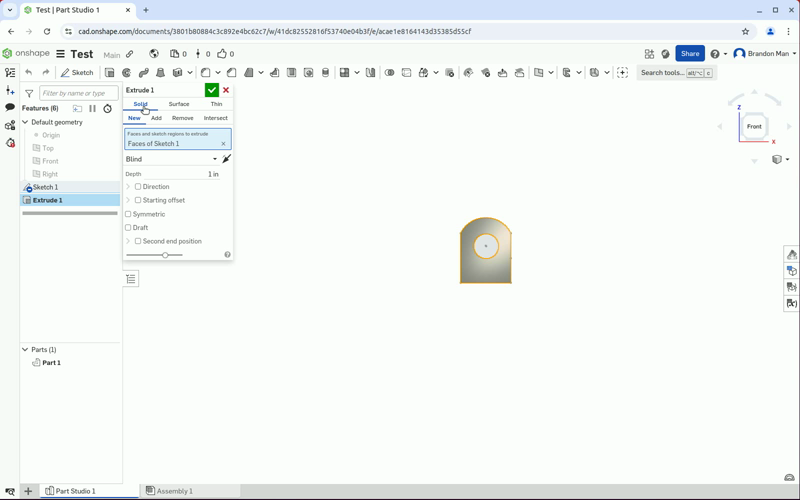
click(143, 106)
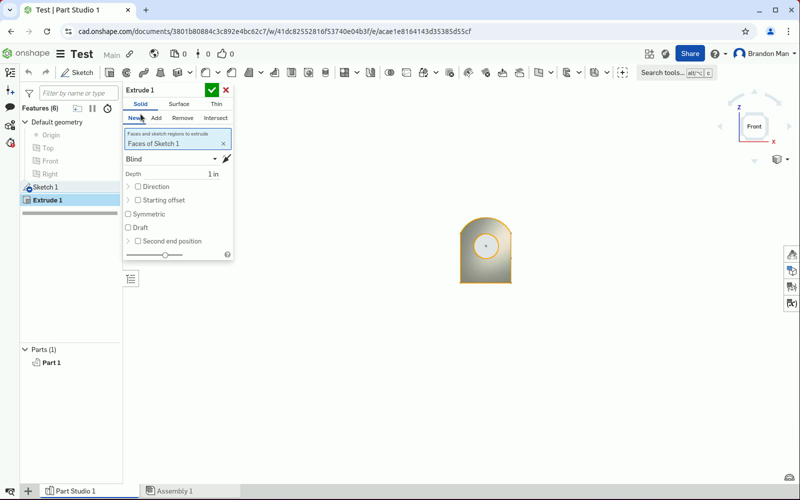
mouse_move(137, 120)
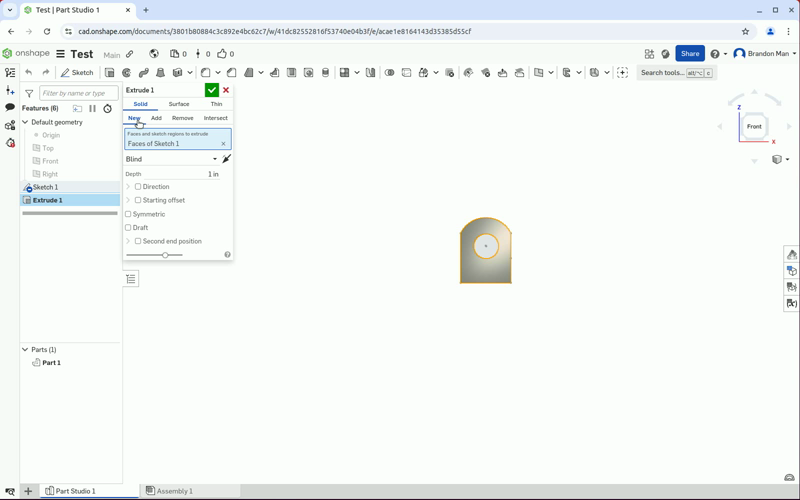
click(137, 120)
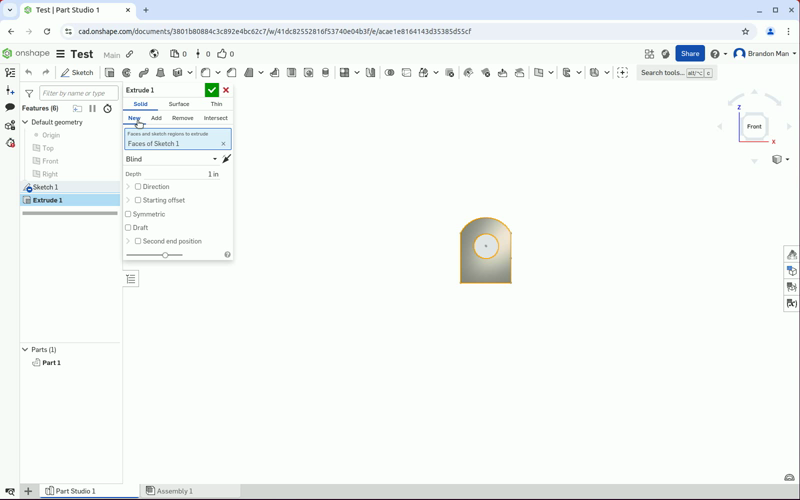
key(tab, 4)
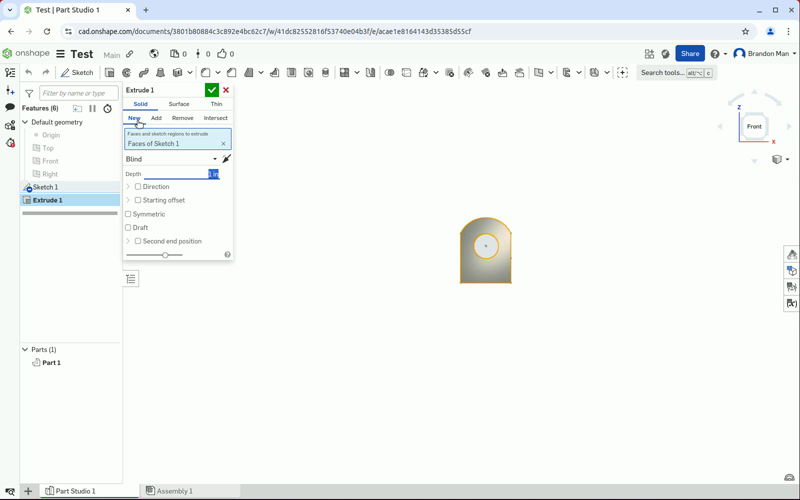
text(10.351)
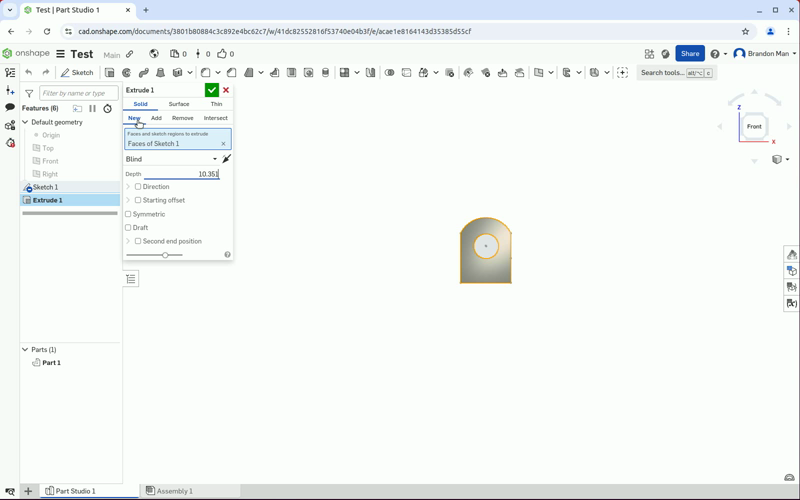
key(enter)
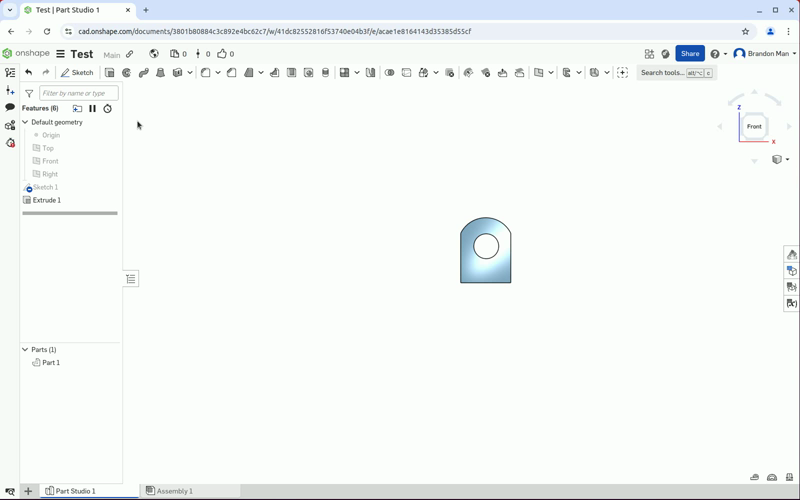
key(shift+h)
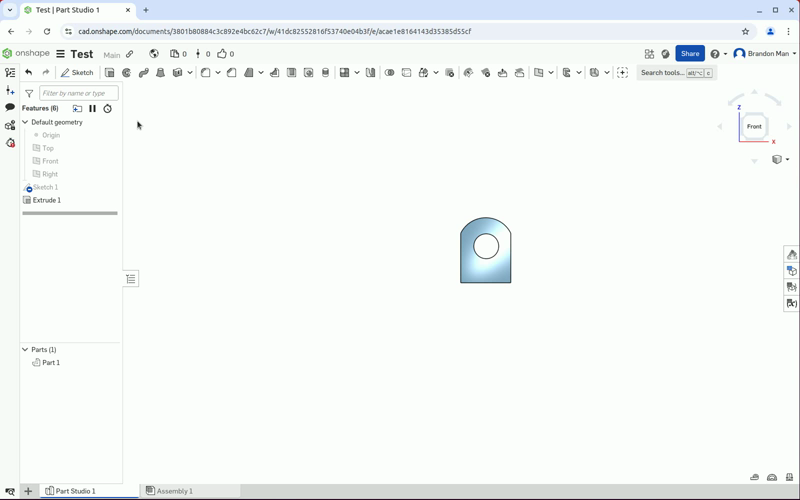
key(shift+h)
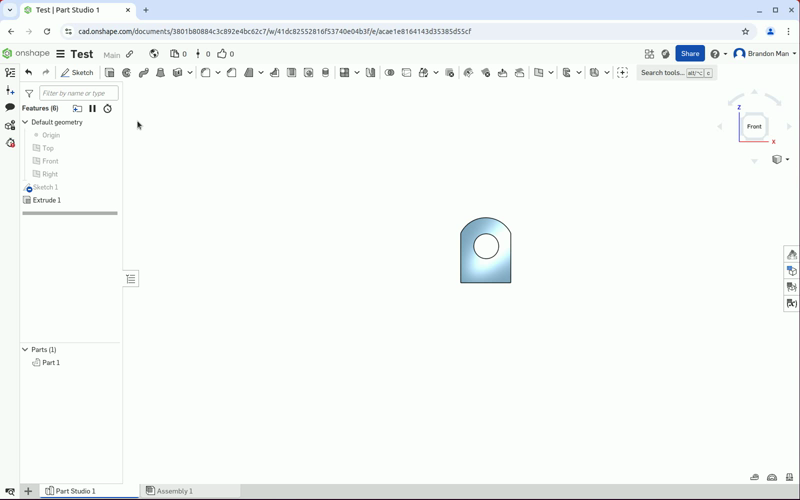
mouse_move(73, 189)
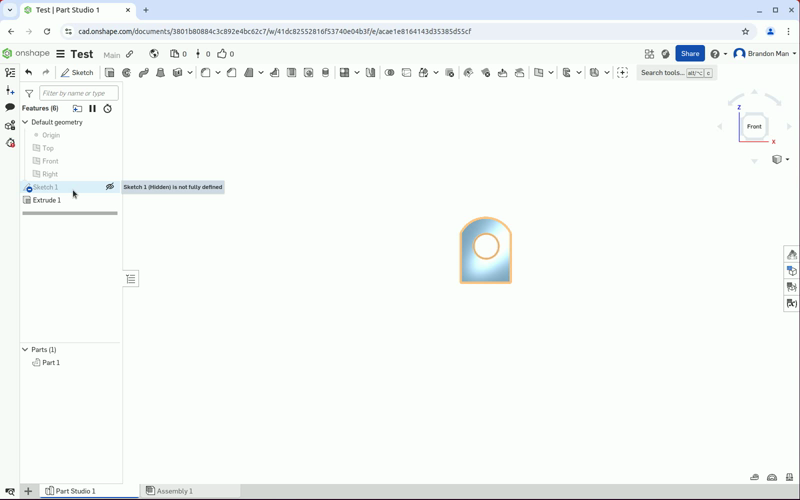
click(73, 189)
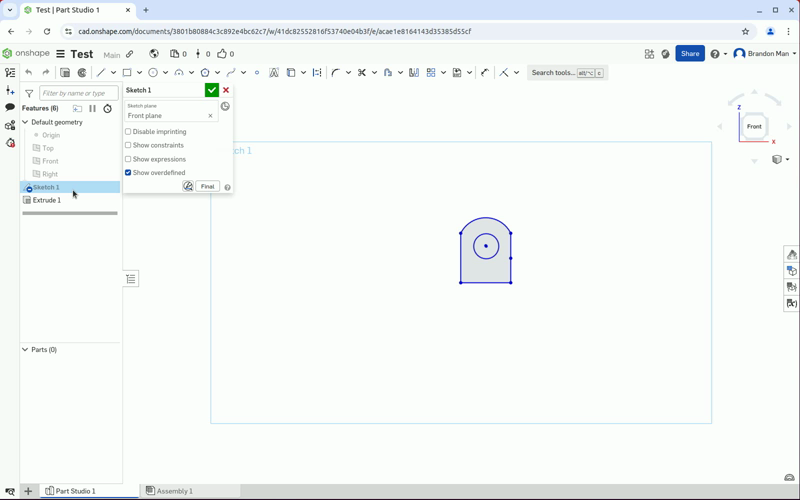
mouse_move(229, 92)
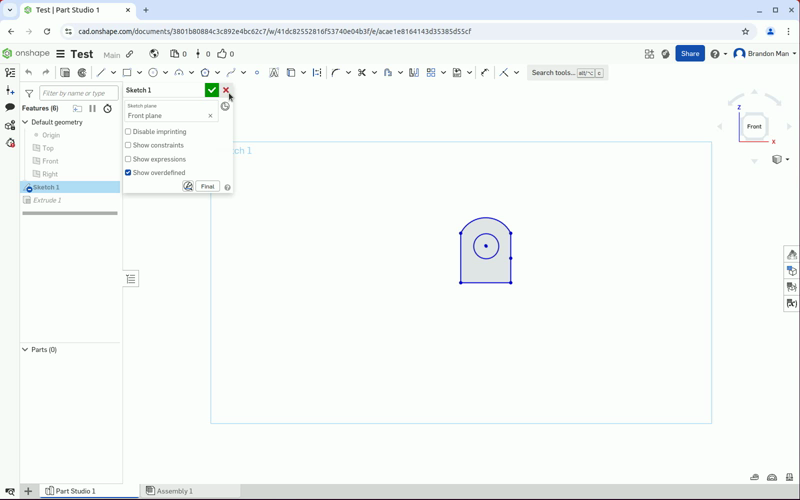
click(229, 92)
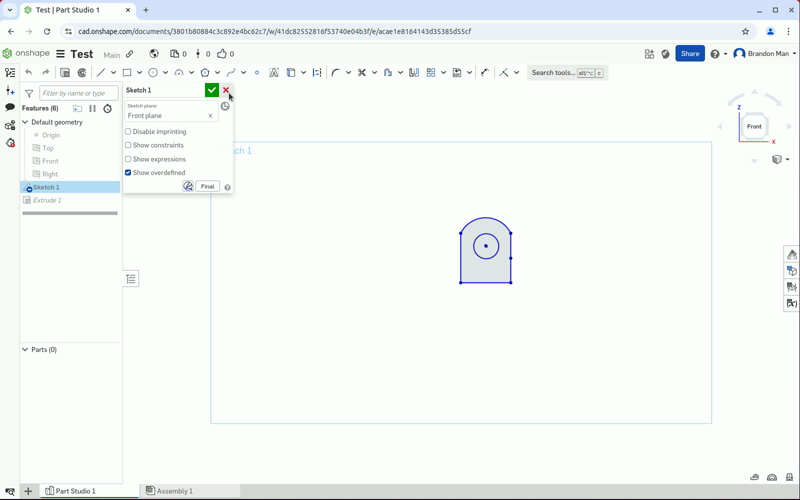
key(shift+s)
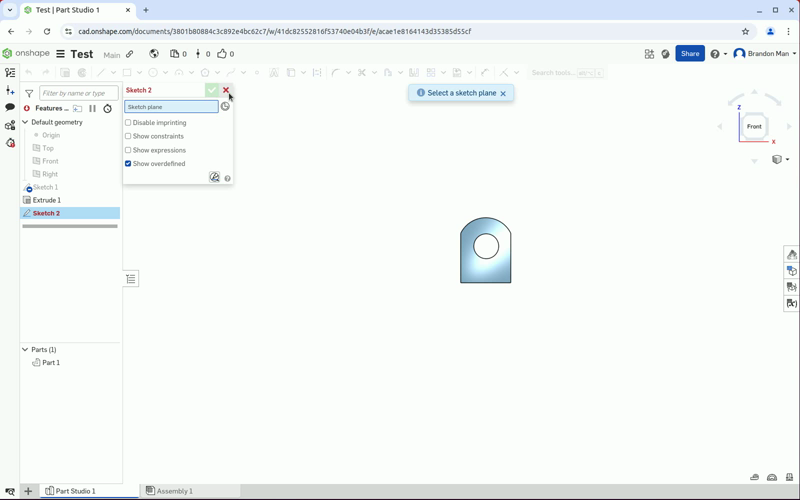
mouse_move(73, 163)
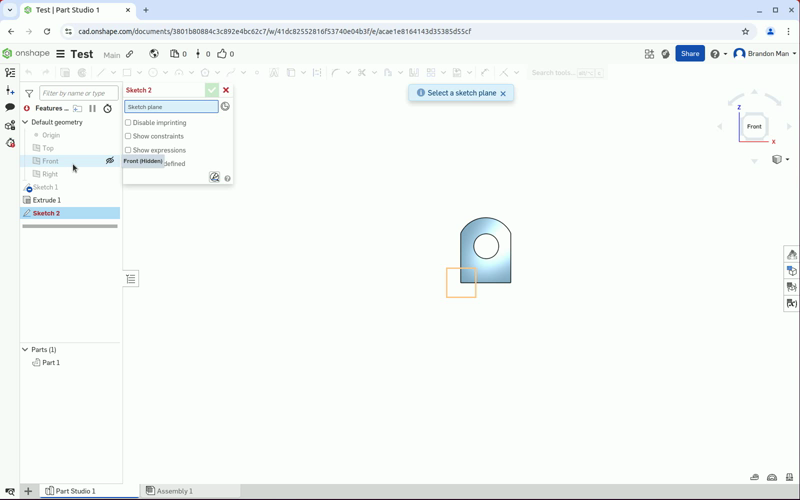
click(73, 163)
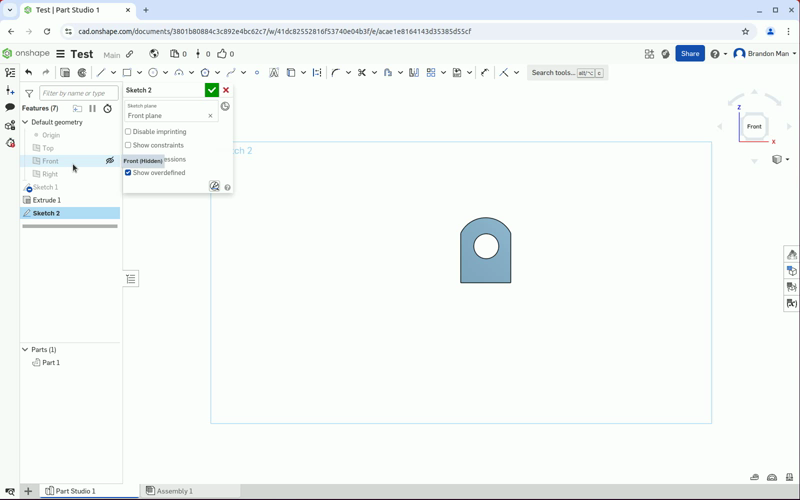
mouse_move(73, 352)
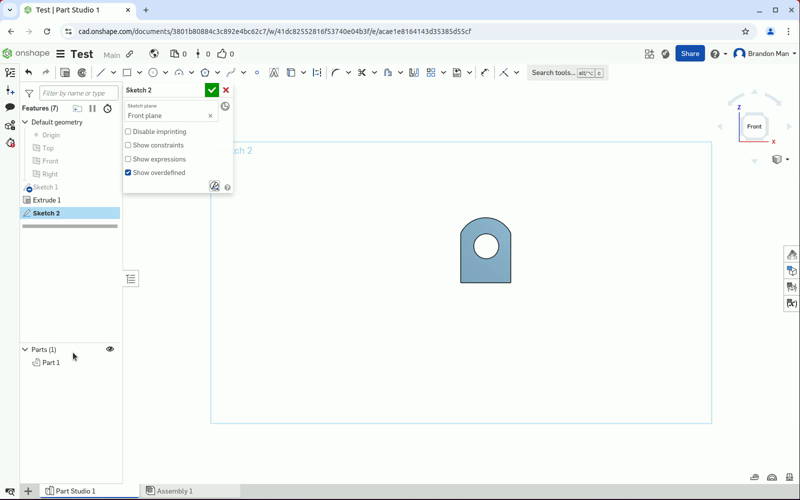
key(y)
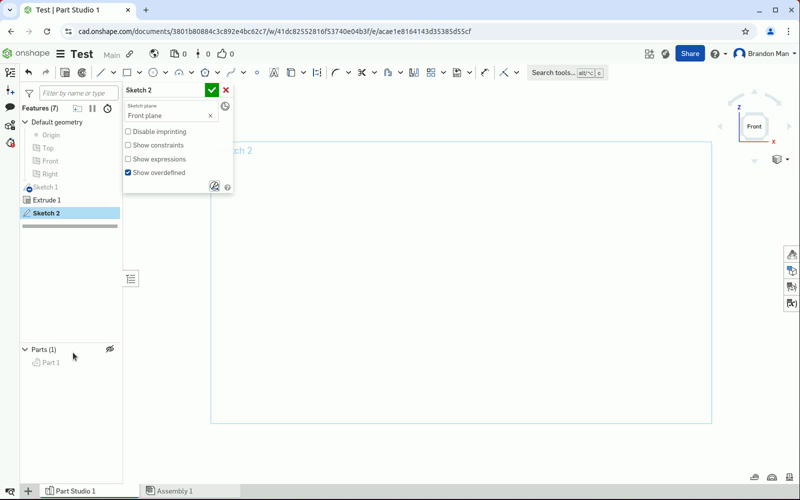
key(l)
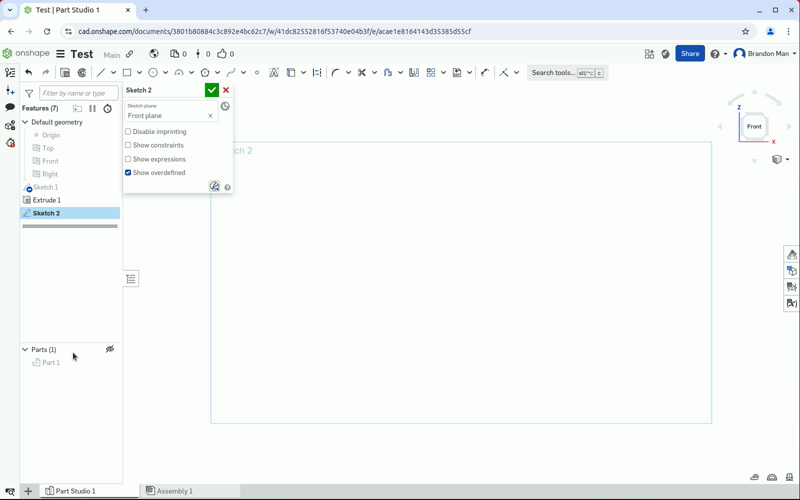
key_down(shift)
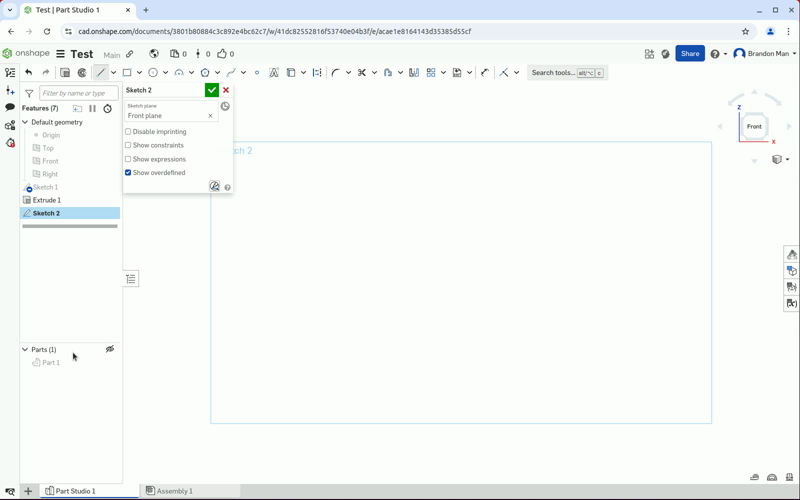
mouse_move(511, 282)
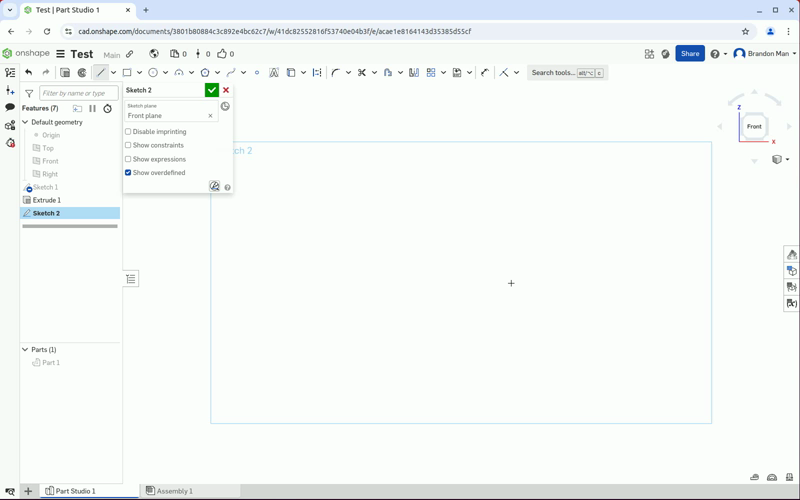
click(511, 282)
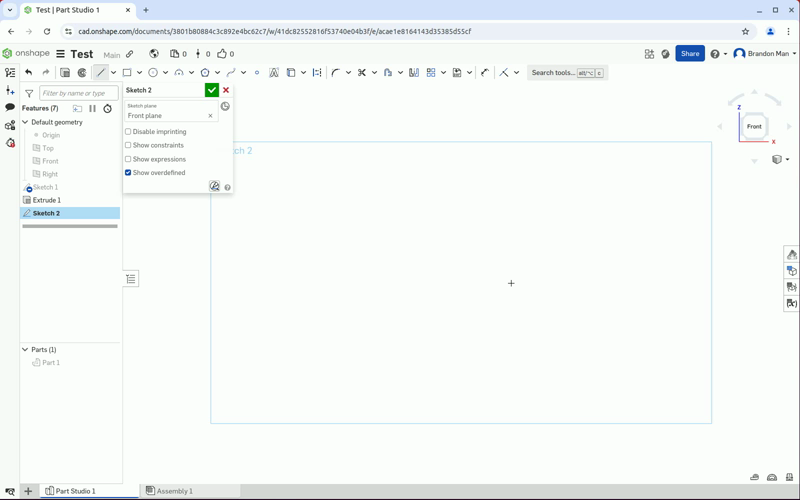
key_up(shift)
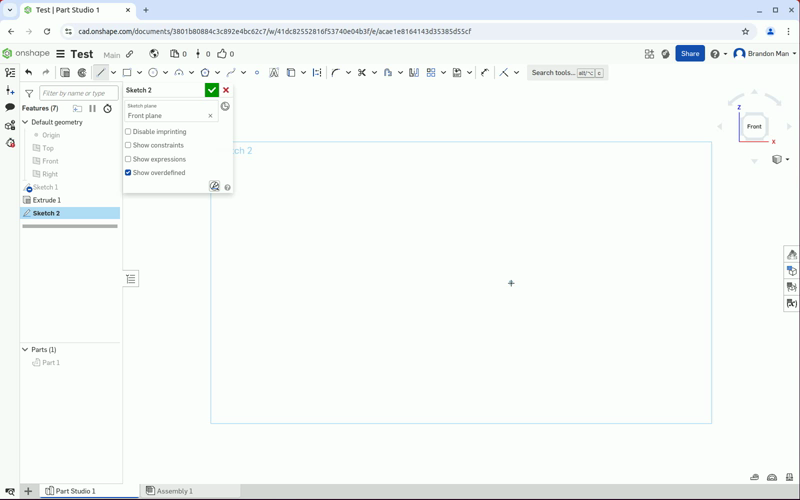
key_down(shift)
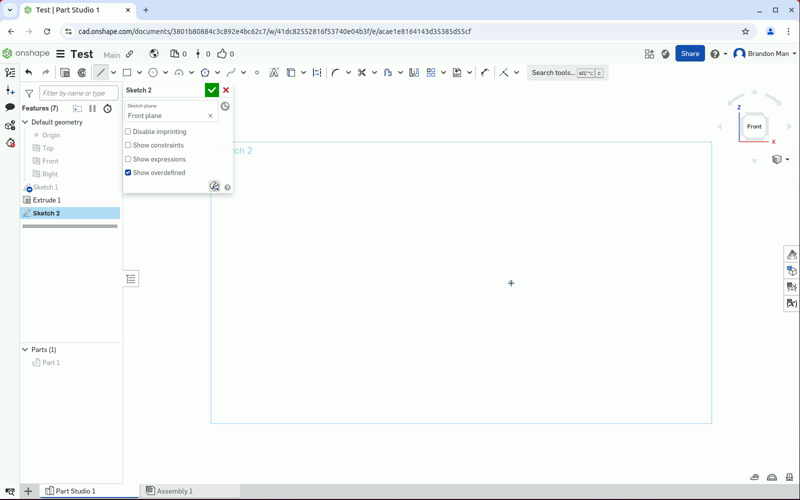
mouse_move(573, 282)
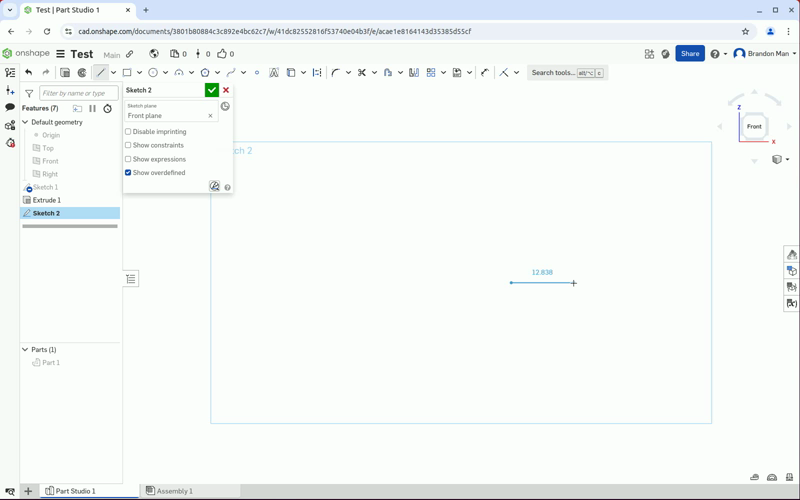
click(573, 282)
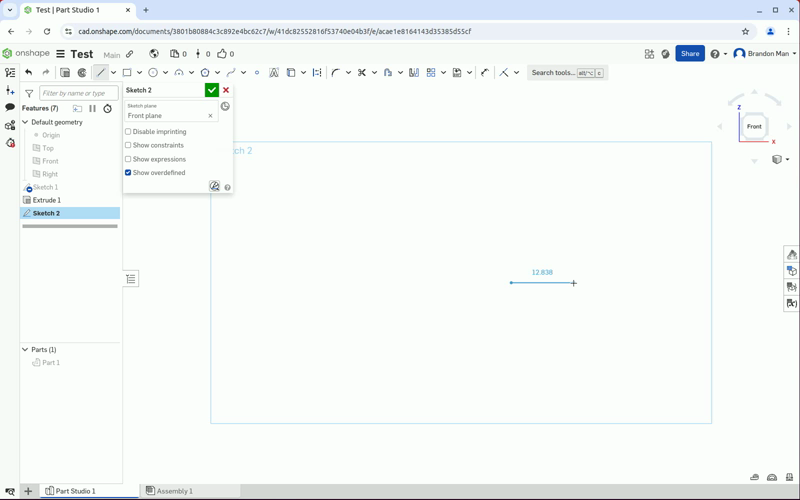
key_up(shift)
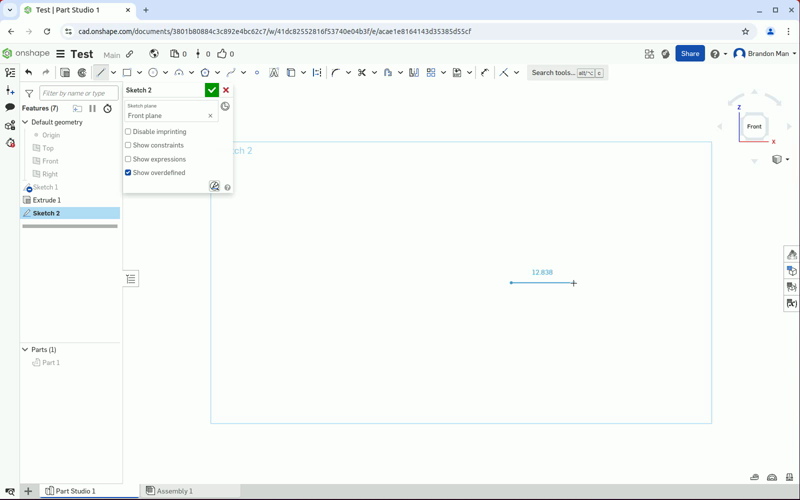
key_down(shift)
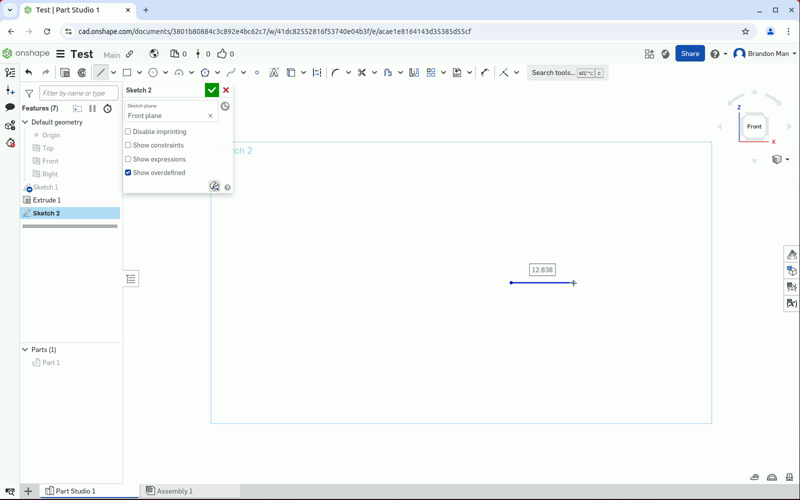
mouse_move(589, 282)
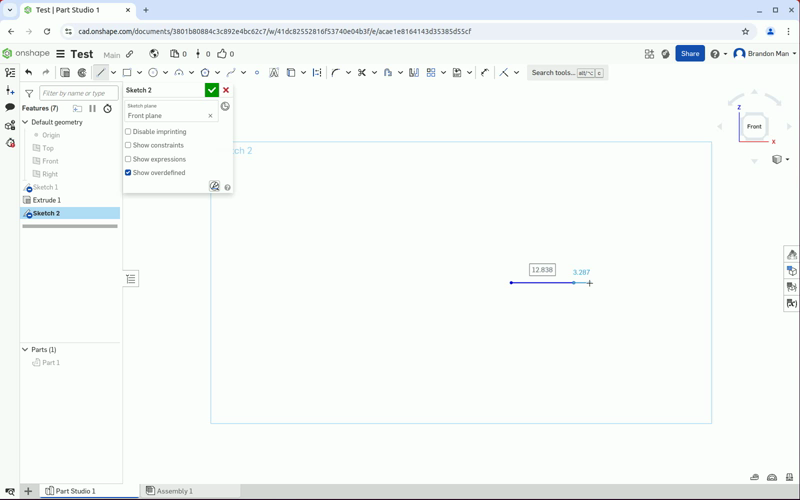
mouse_move(573, 258)
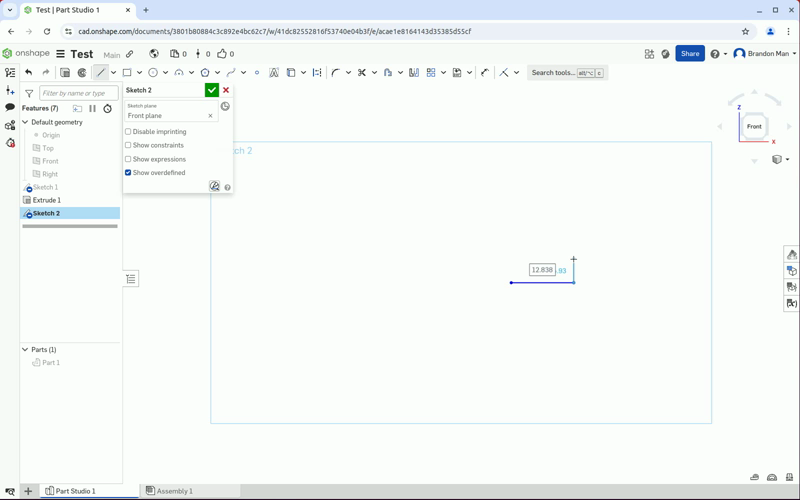
click(573, 258)
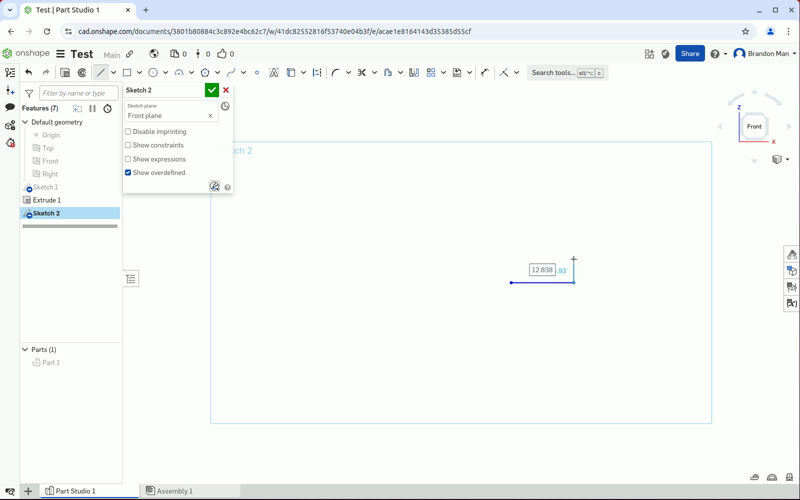
key_up(shift)
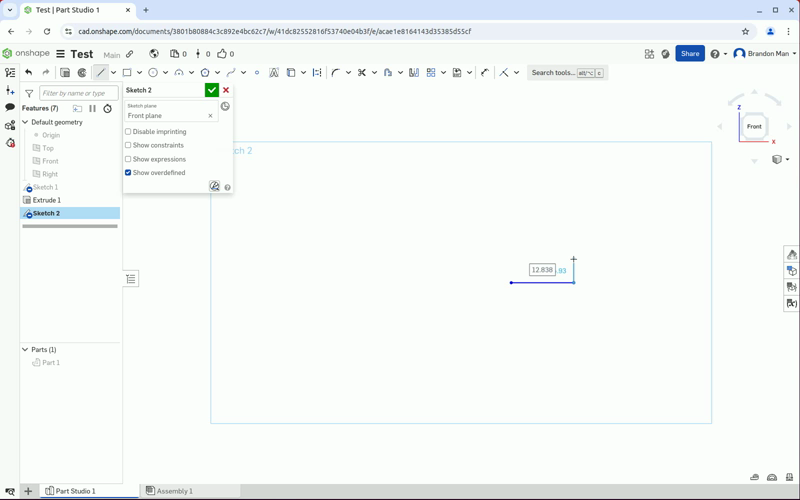
key_down(shift)
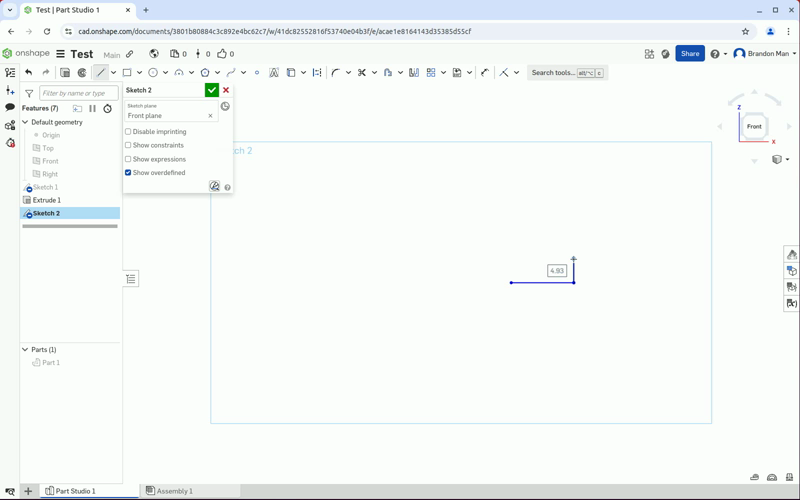
mouse_move(511, 258)
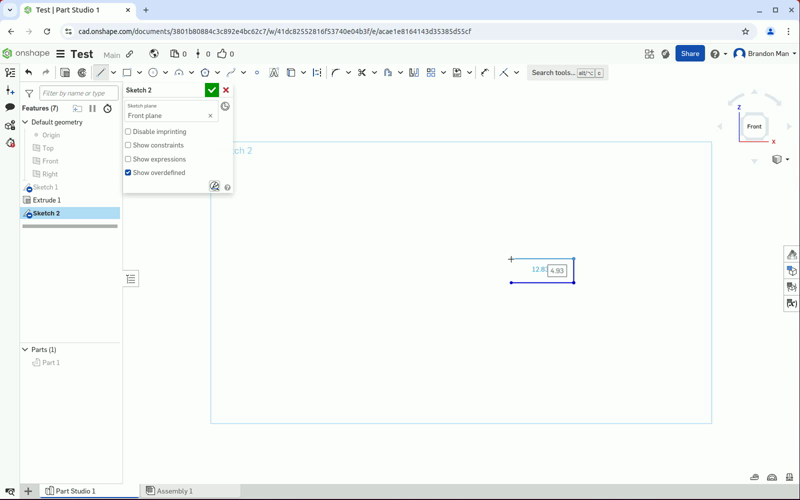
click(511, 258)
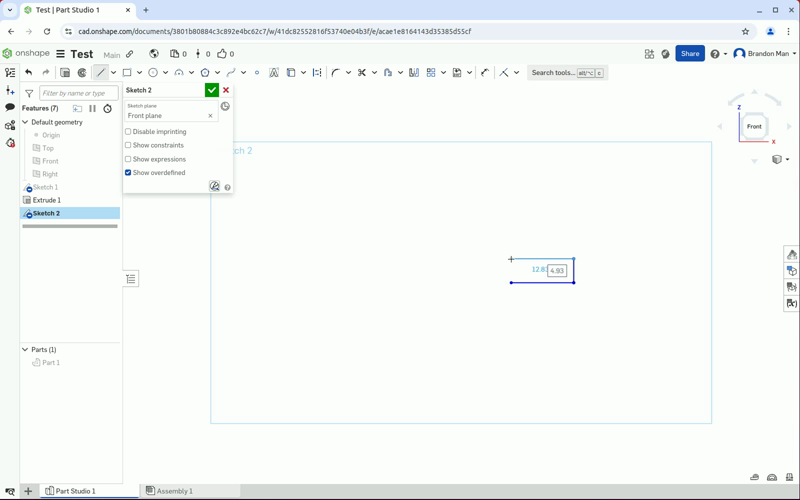
key_up(shift)
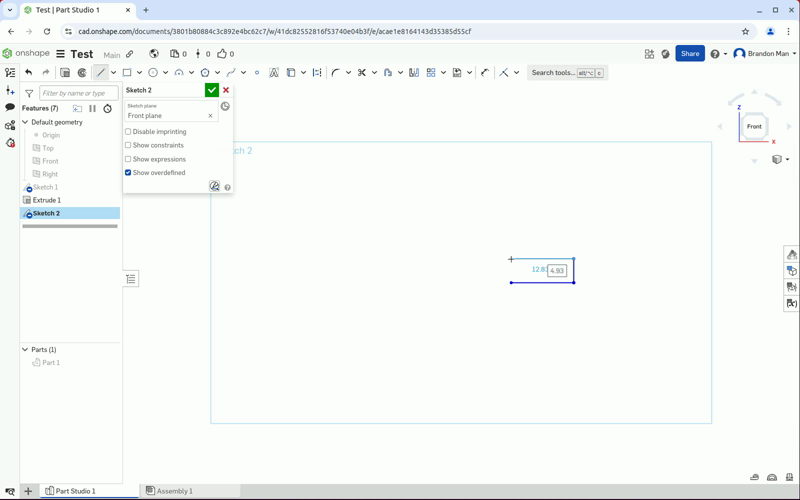
mouse_move(541, 258)
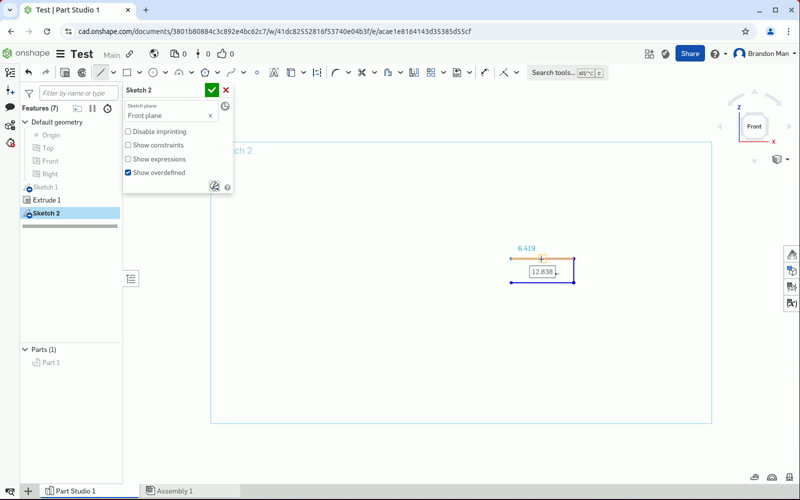
key_down(shift)
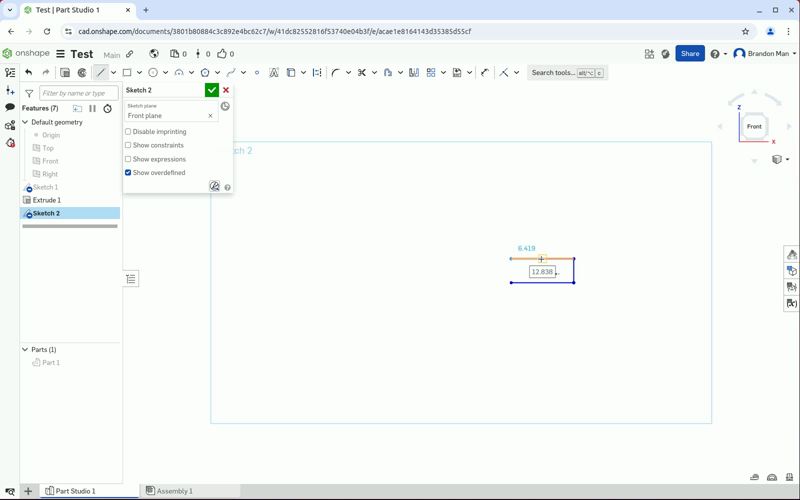
mouse_move(511, 282)
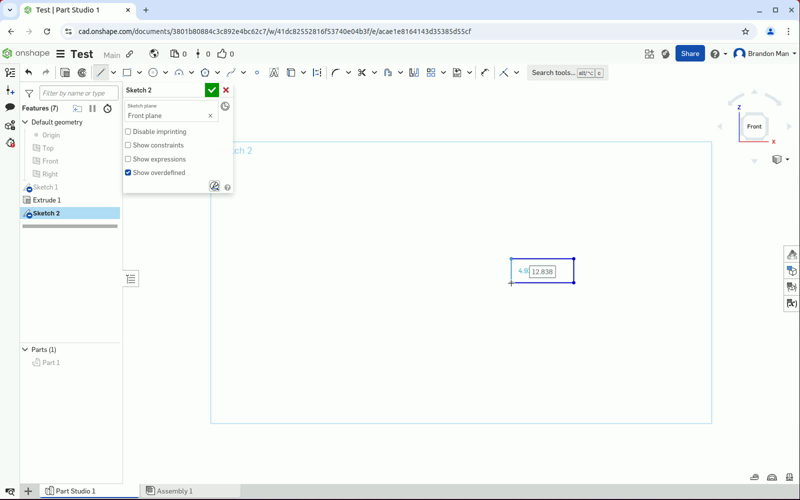
key_up(shift)
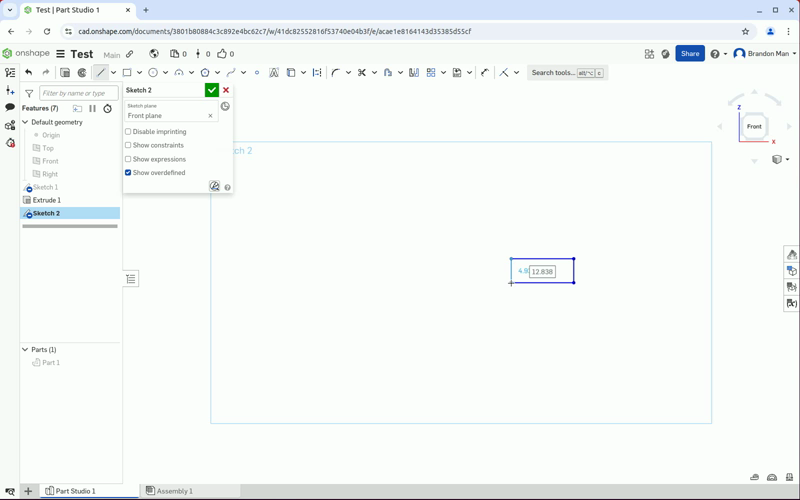
click(511, 282)
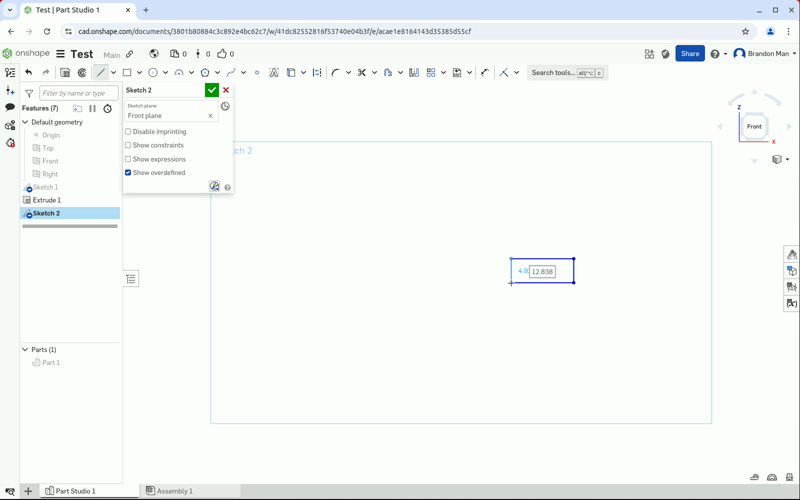
key(esc)
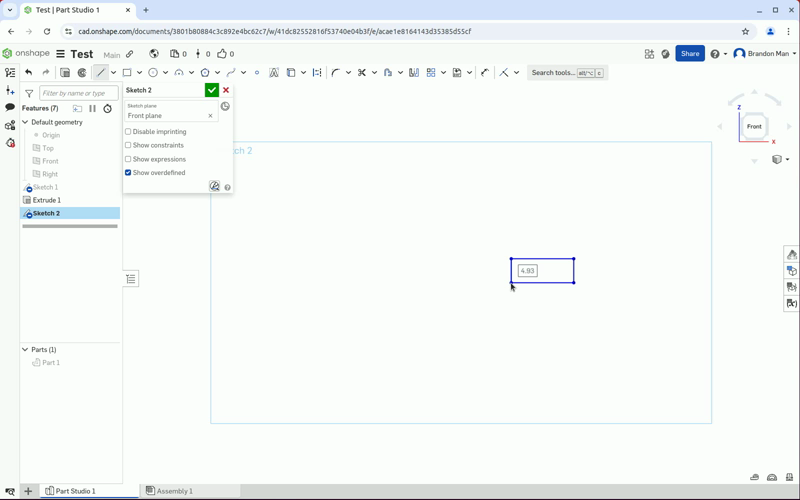
mouse_move(529, 279)
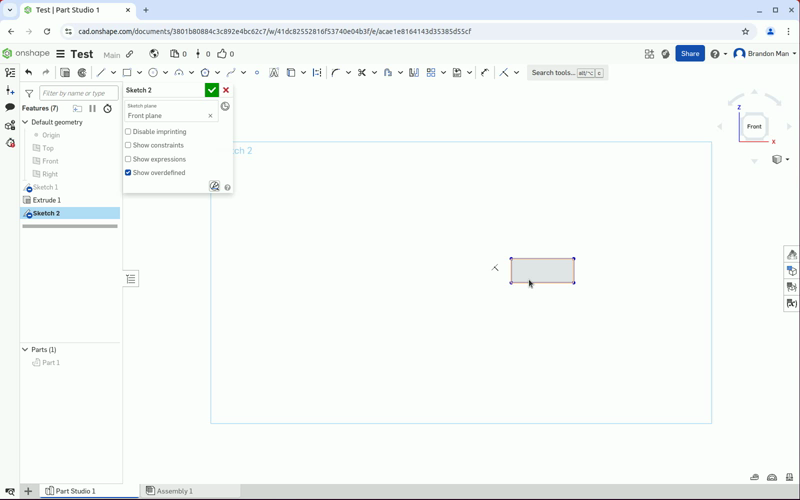
scroll(6)
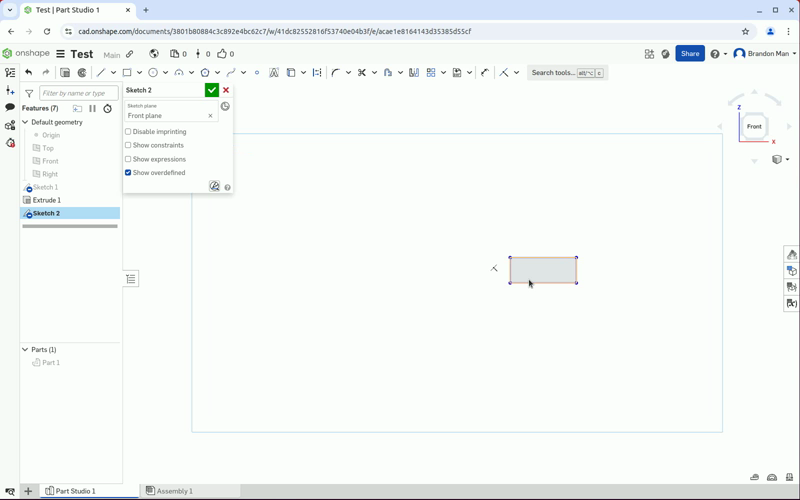
scroll(6)
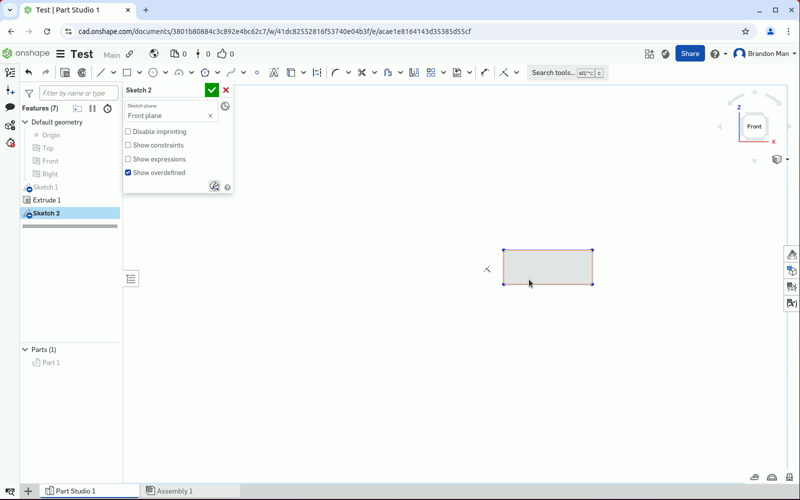
scroll(6)
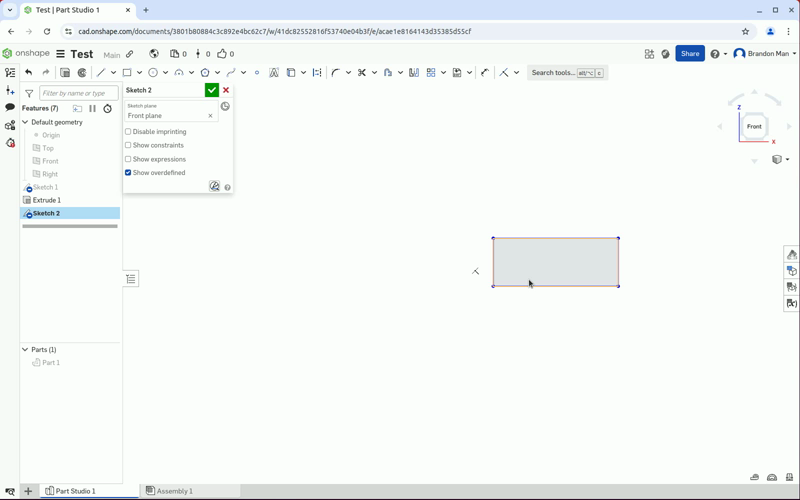
scroll(6)
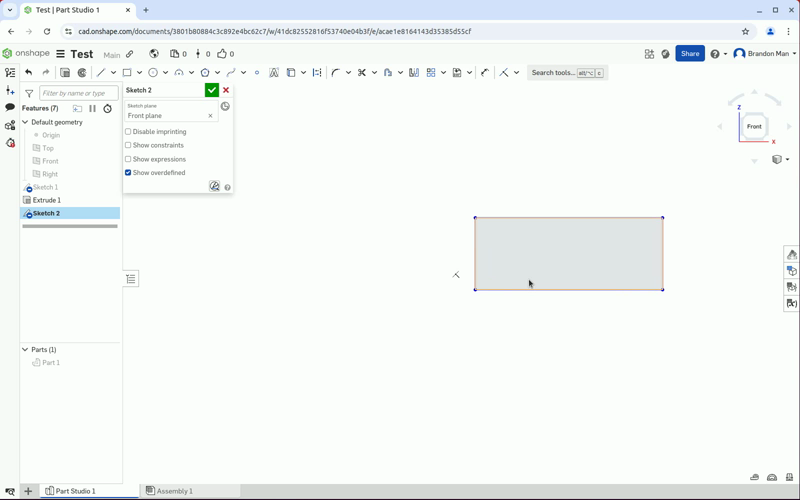
scroll(6)
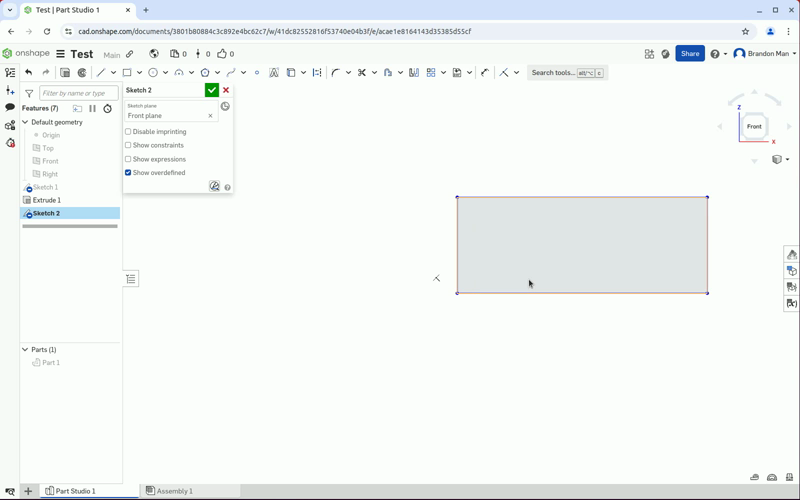
scroll(6)
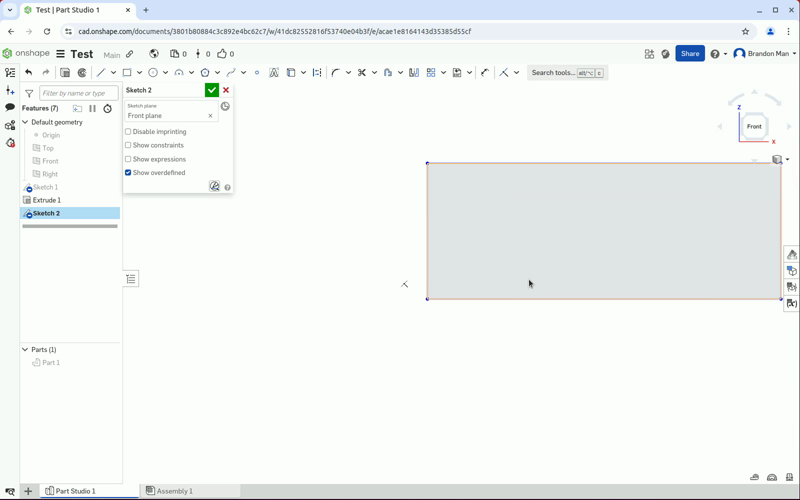
scroll(6)
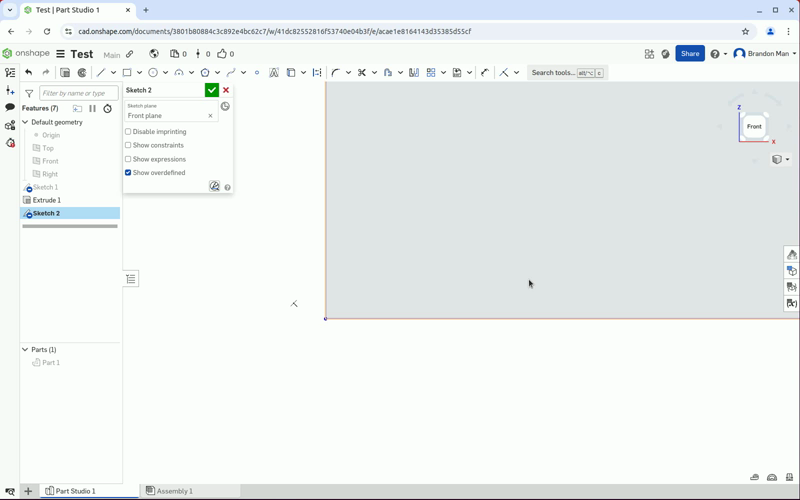
click(529, 279)
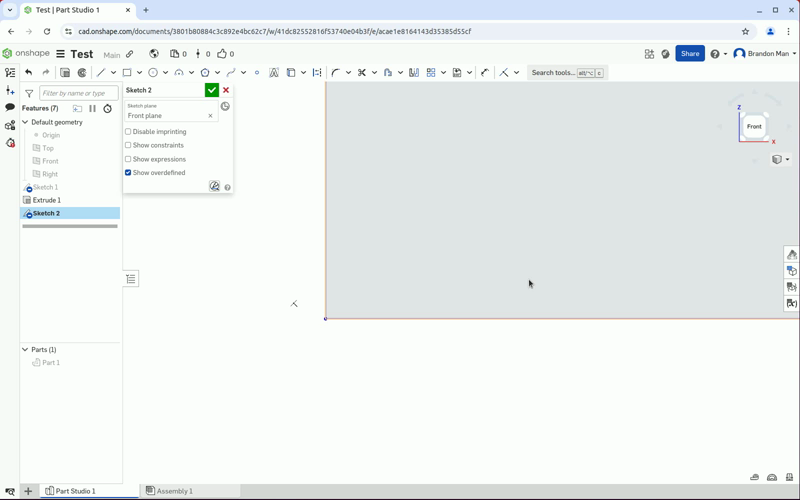
scroll(-6)
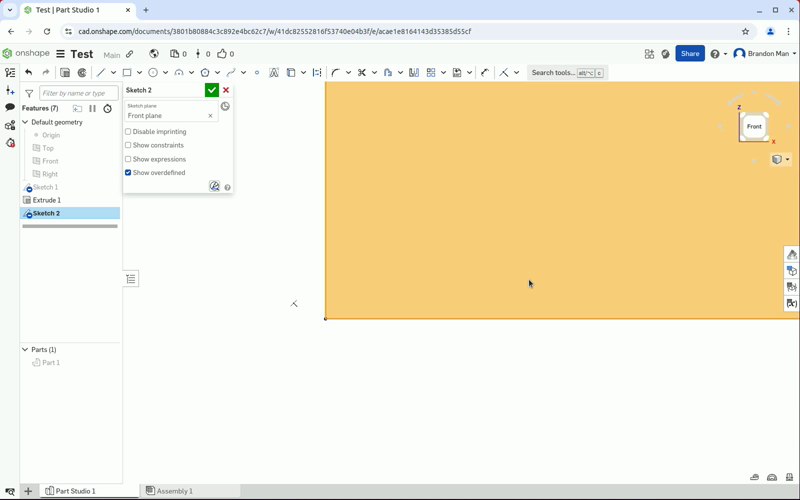
scroll(-6)
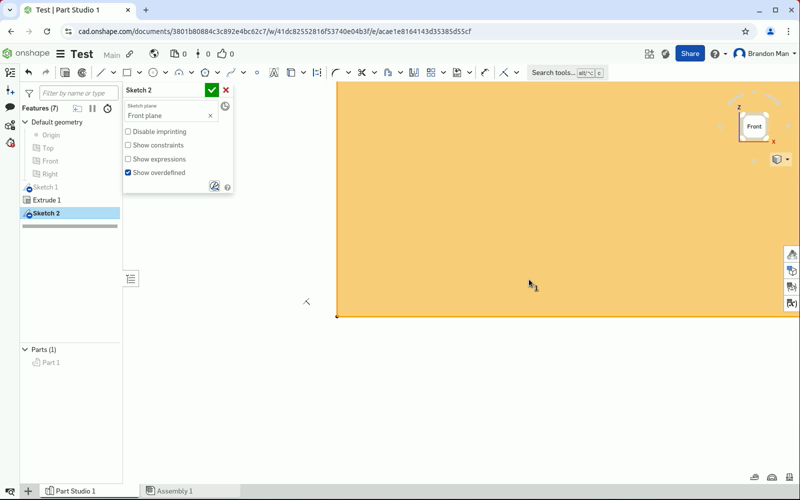
scroll(-6)
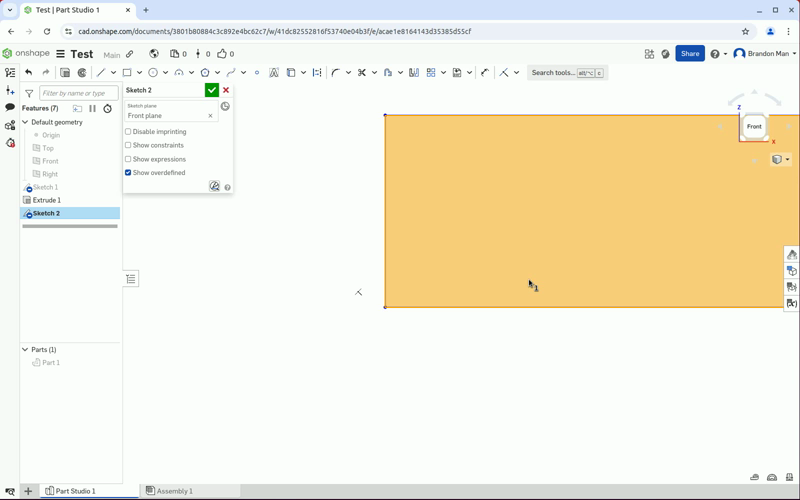
scroll(-6)
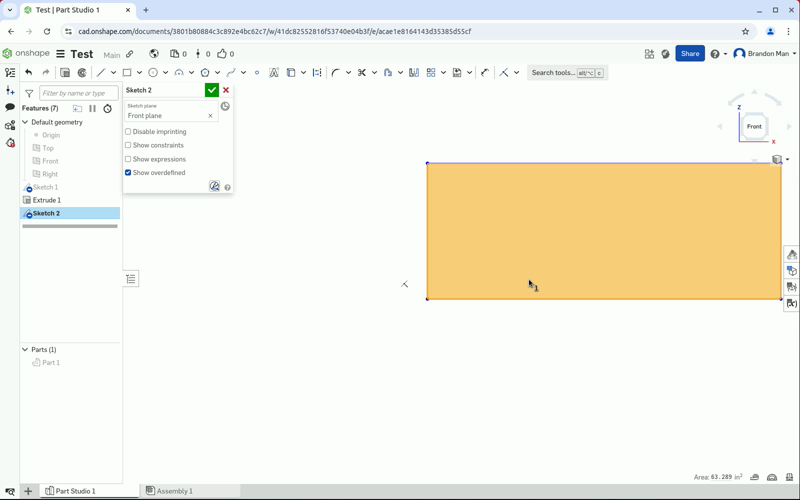
scroll(-6)
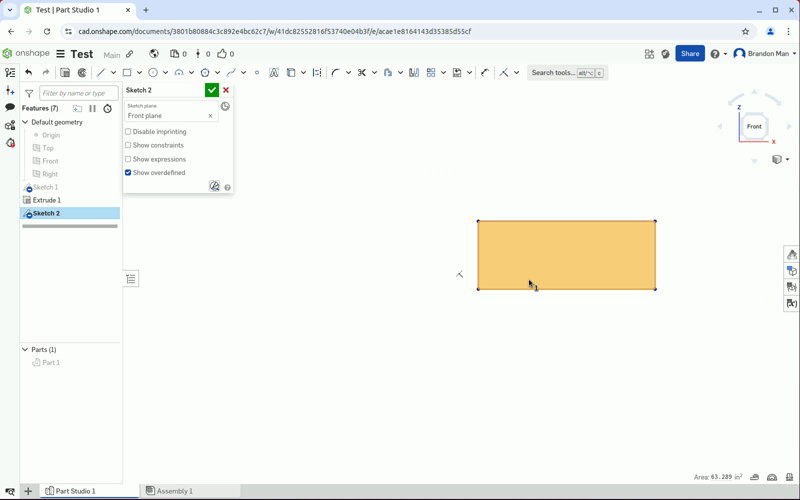
scroll(-6)
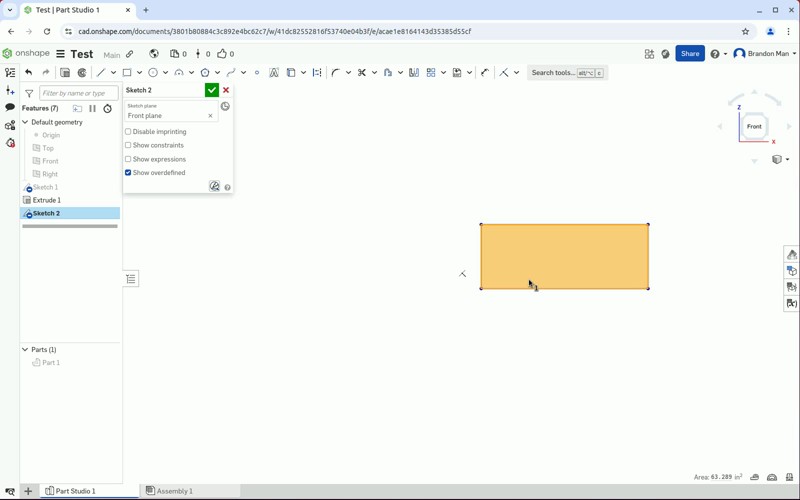
scroll(-6)
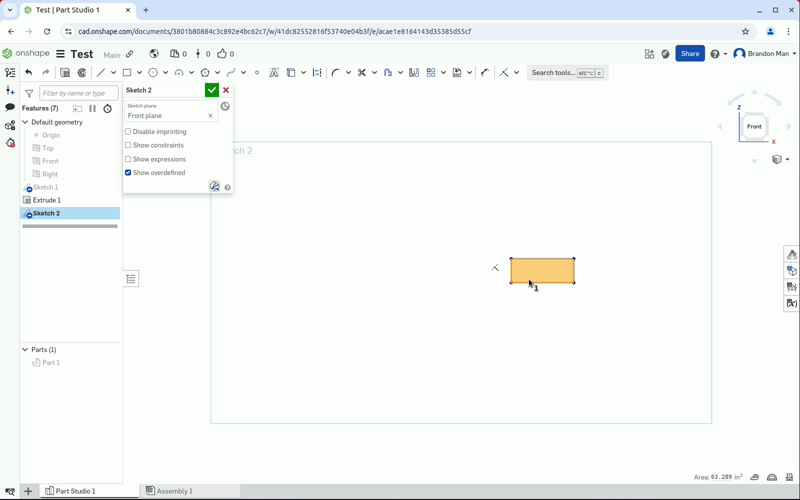
mouse_move(73, 352)
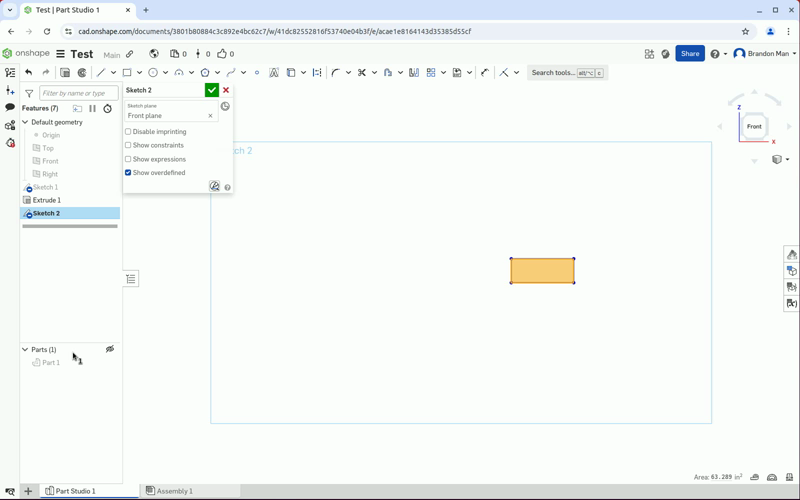
key(shift+y)
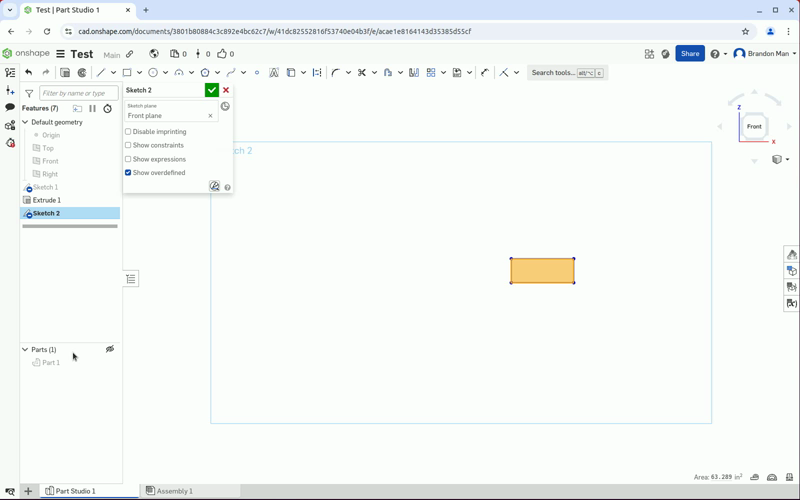
key(shift+e)
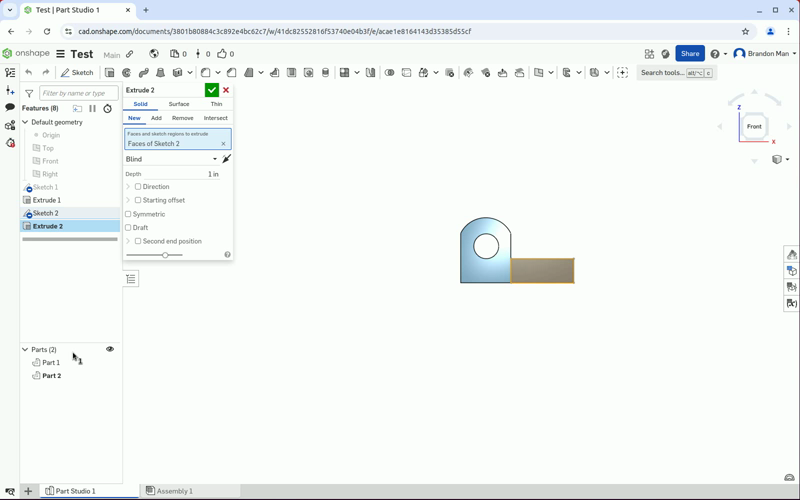
mouse_move(143, 106)
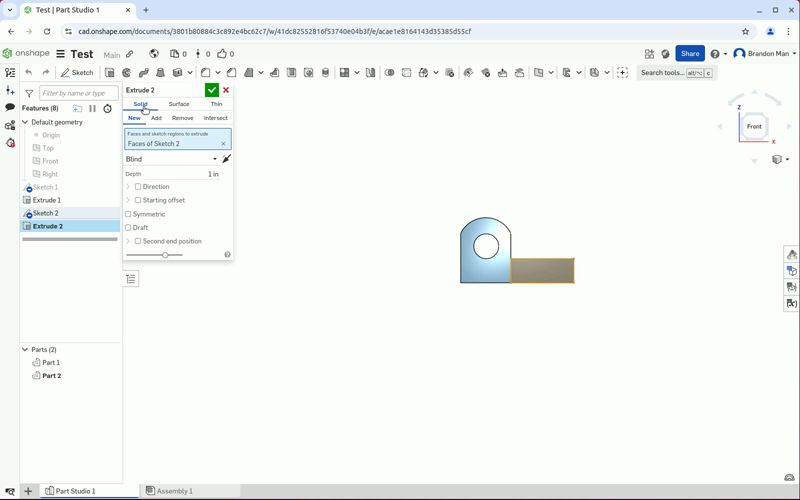
click(143, 106)
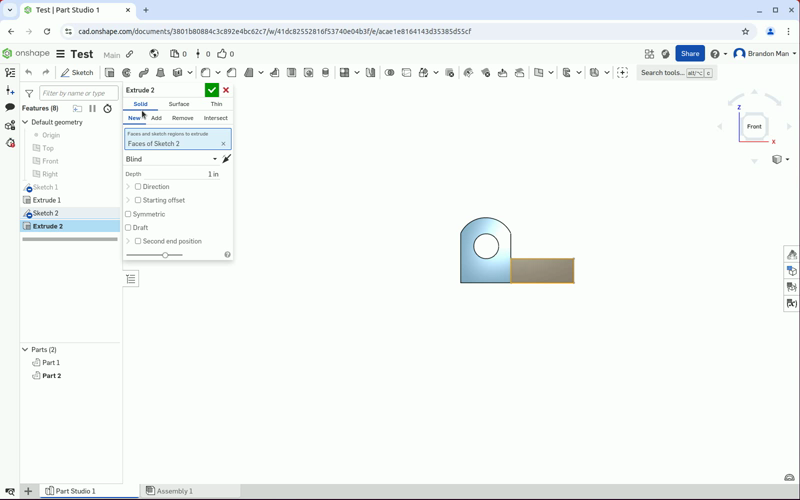
mouse_move(137, 120)
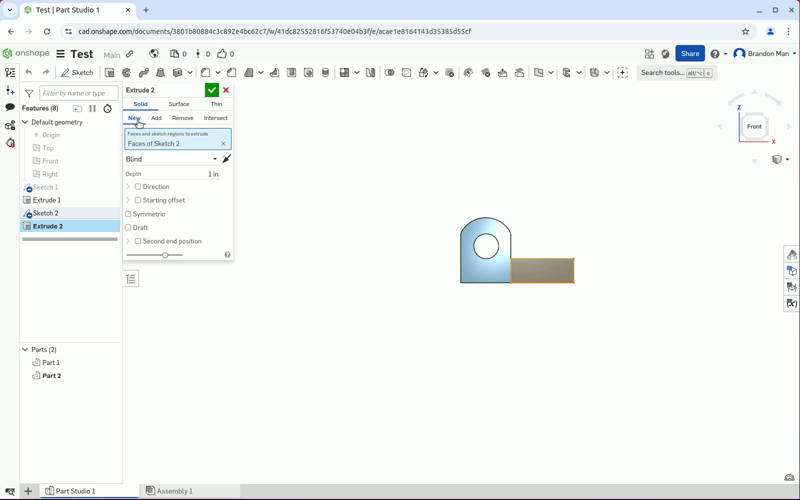
click(137, 120)
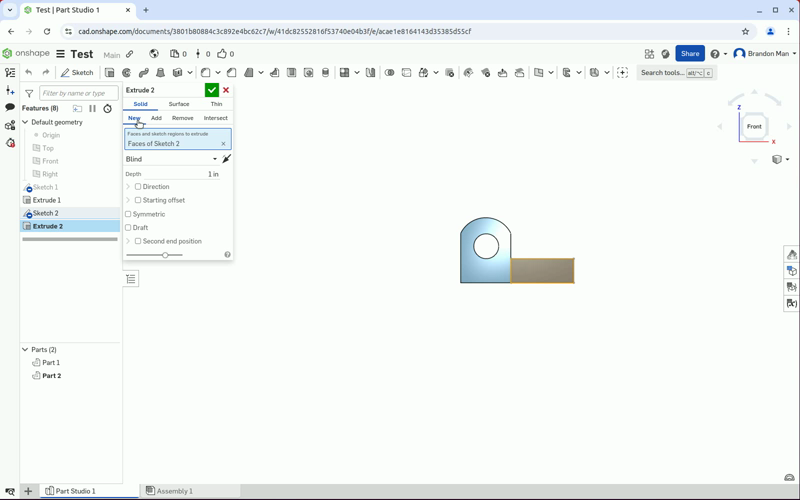
key(tab, 4)
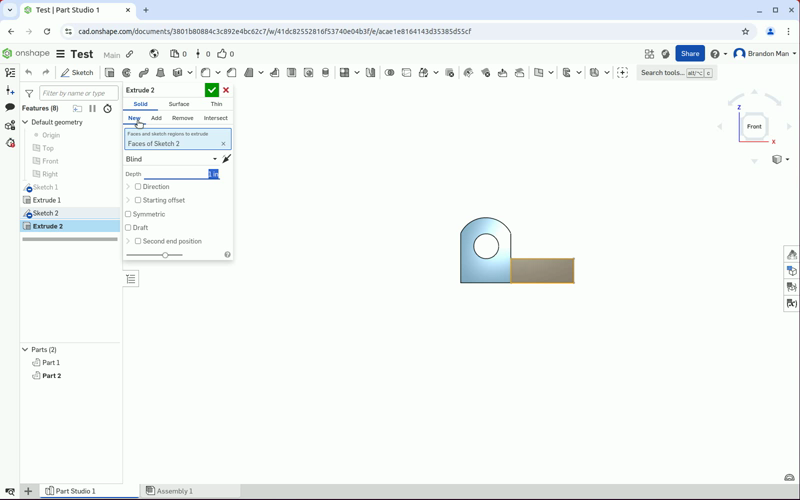
text(10.351)
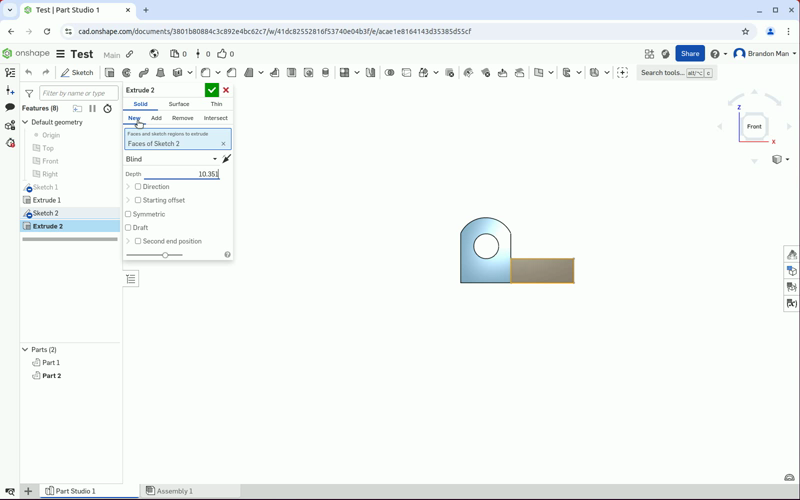
key(enter)
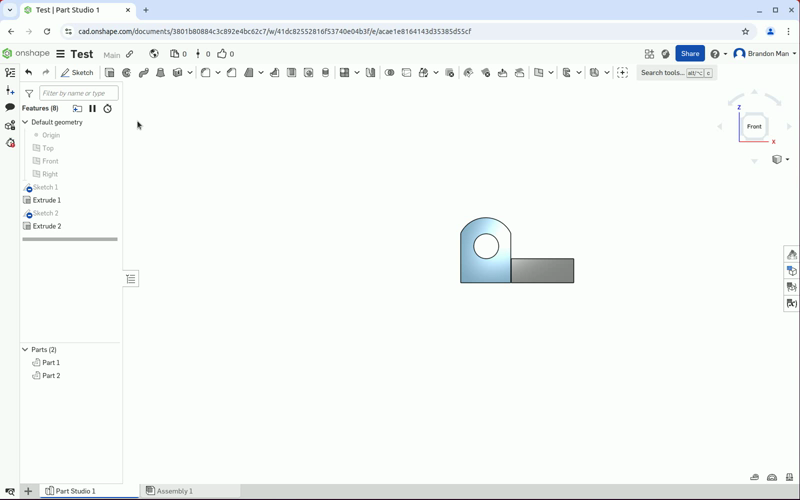
key(shift+h)
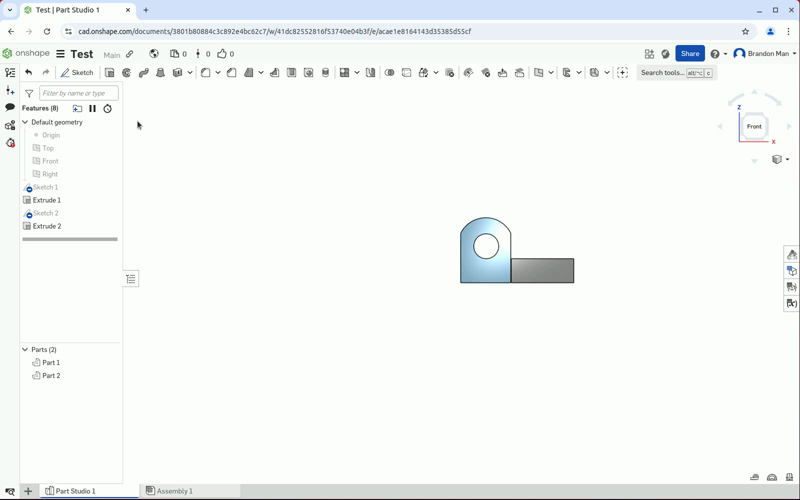
key(shift+h)
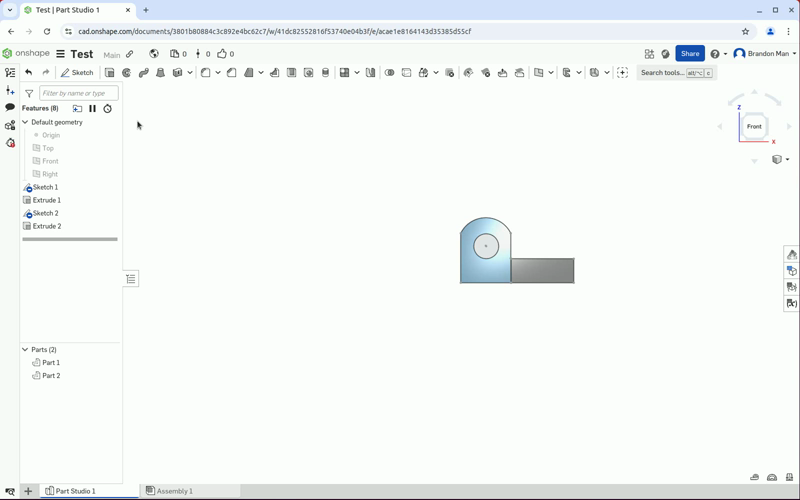
key(shift+7)
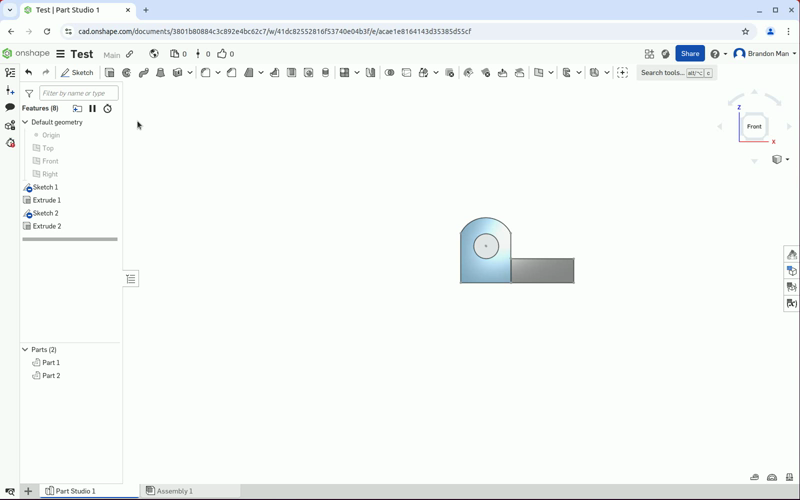
key(left, 2)
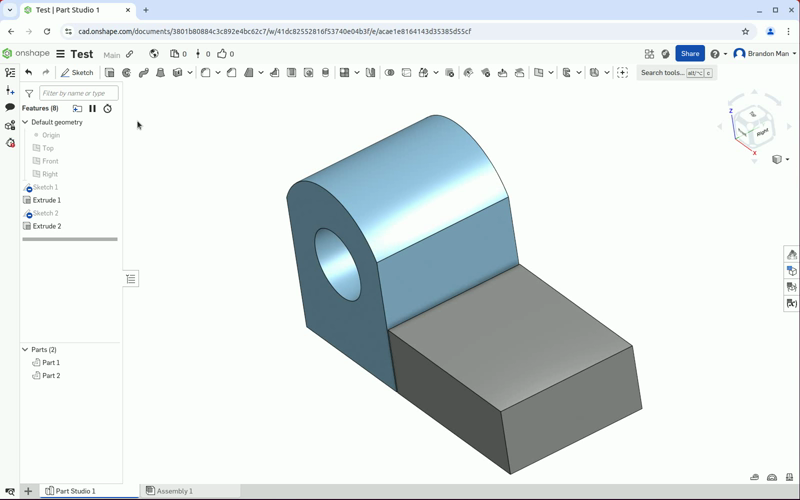
key(down, 2)
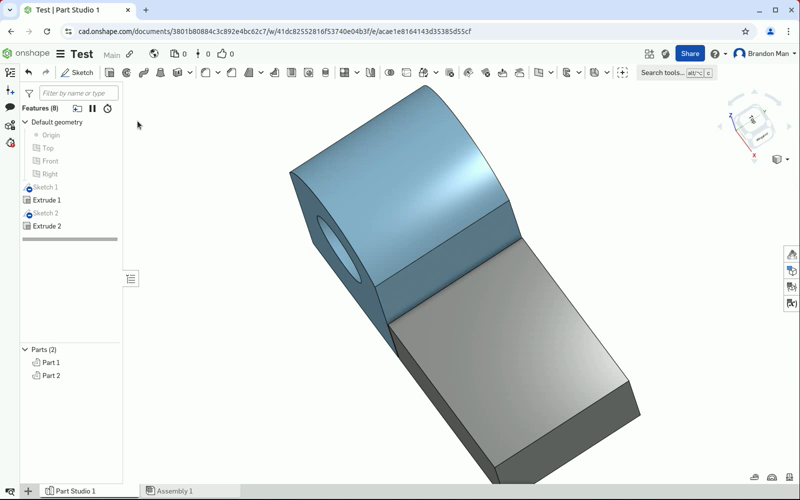
key(up, 2)
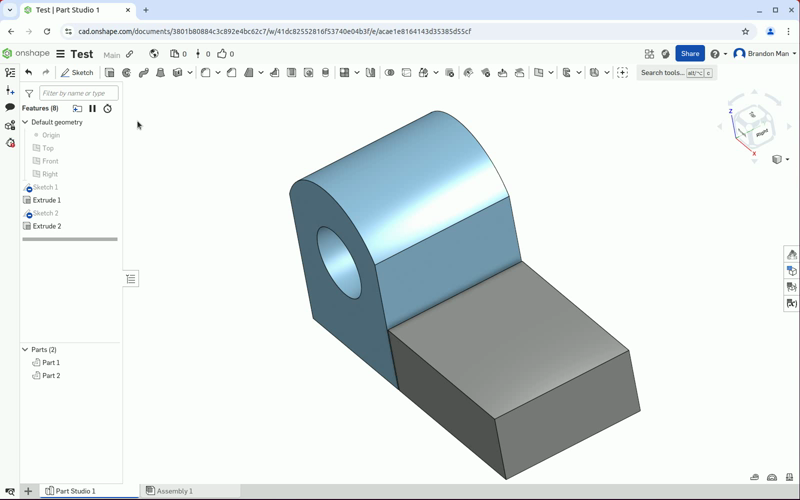
key(right, 2)
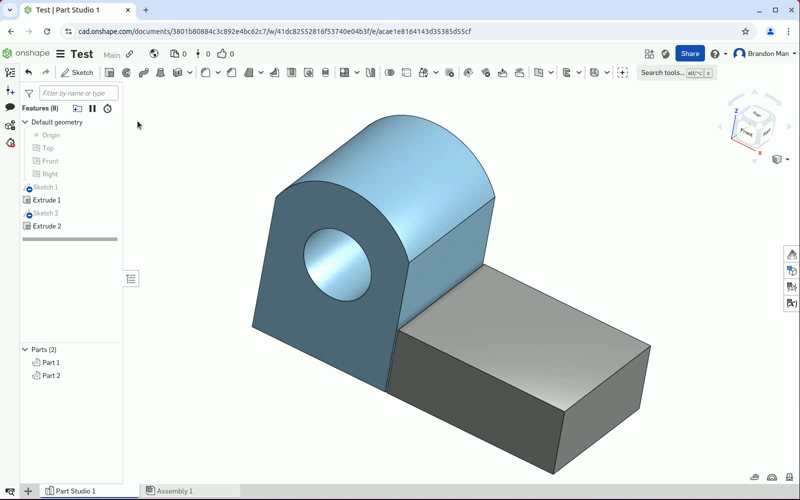
mouse_move(73, 189)
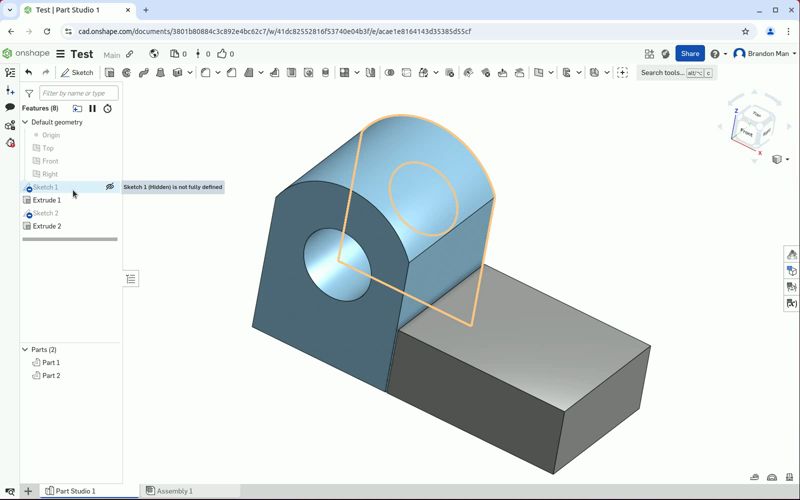
click(73, 189)